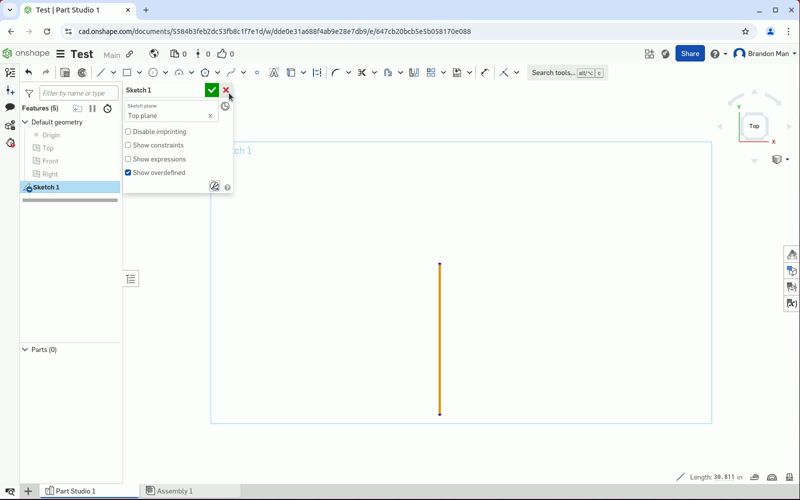
key(shift+h)
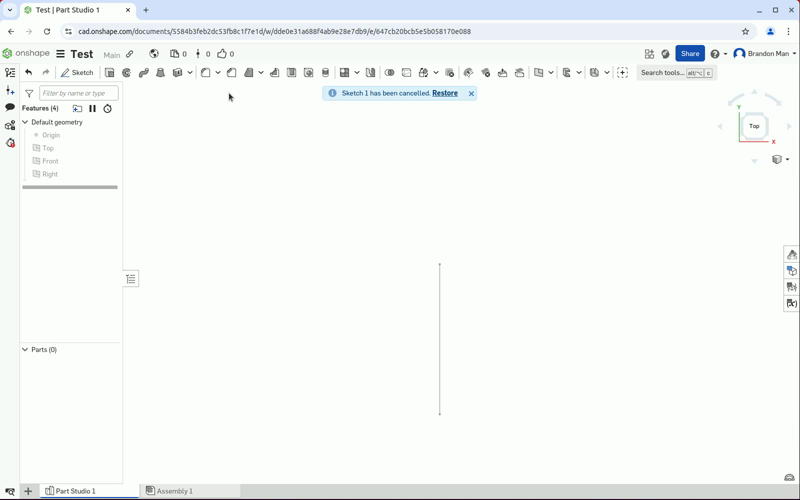
mouse_move(73, 352)
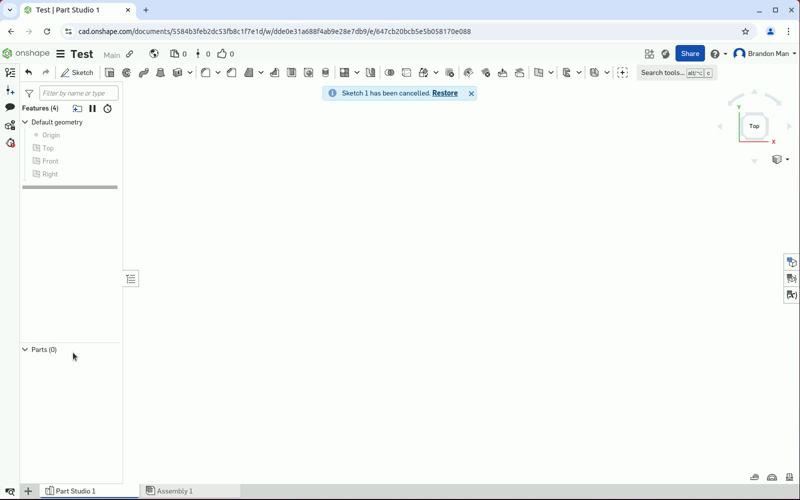
key(y)
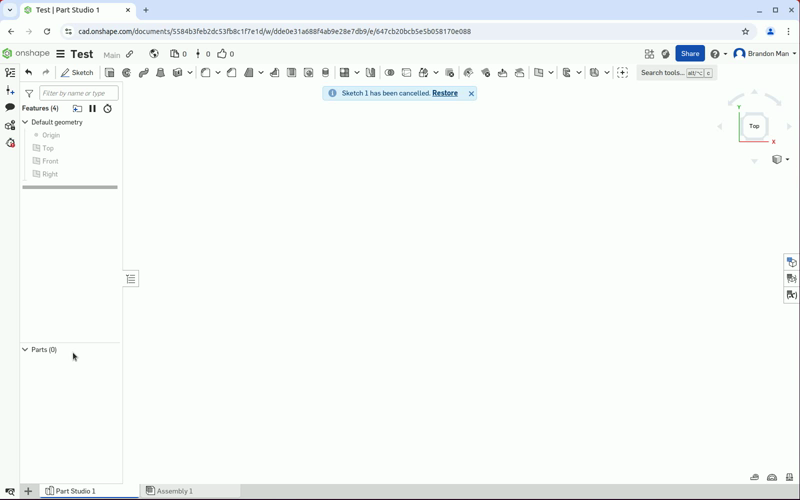
key(shift+p)
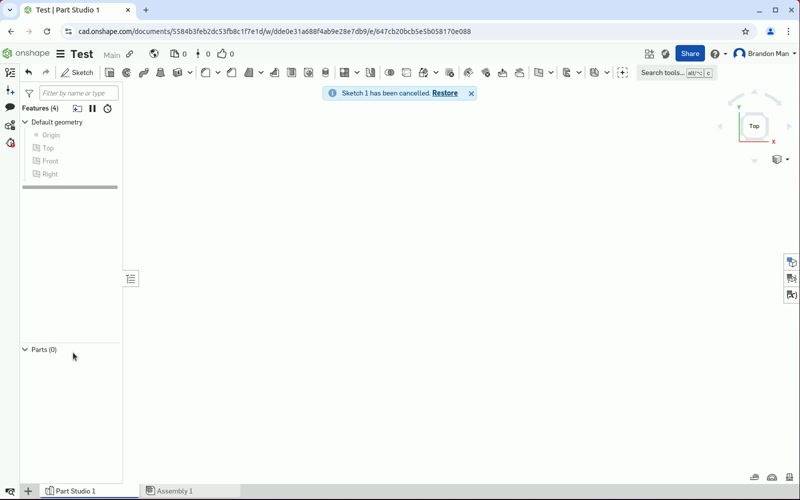
key(space)
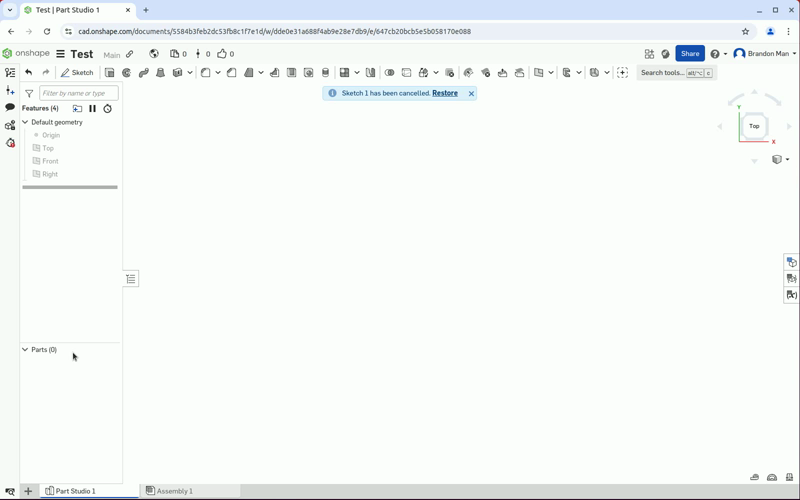
key_down(shift)
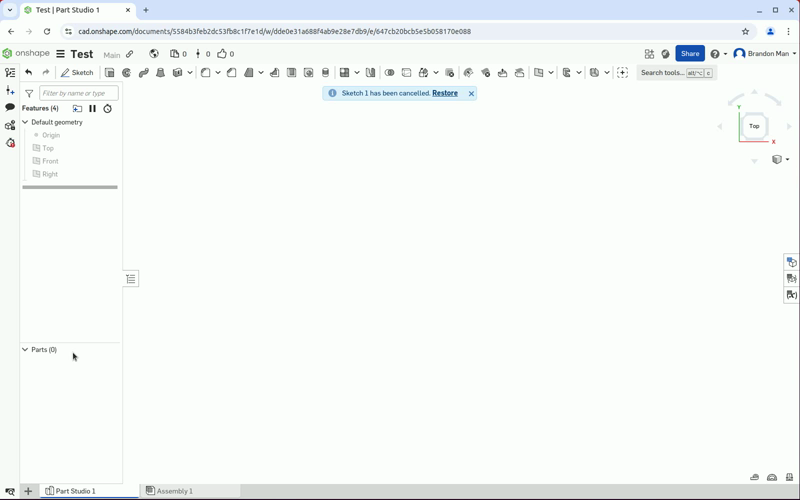
key(up)
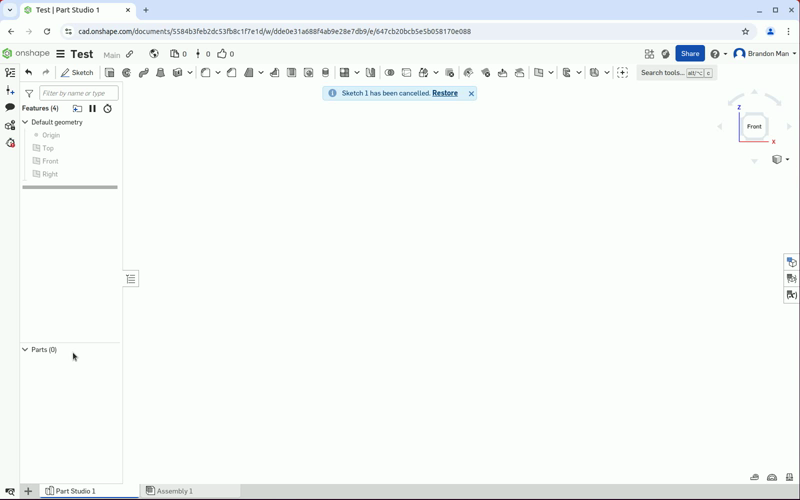
key_up(shift)
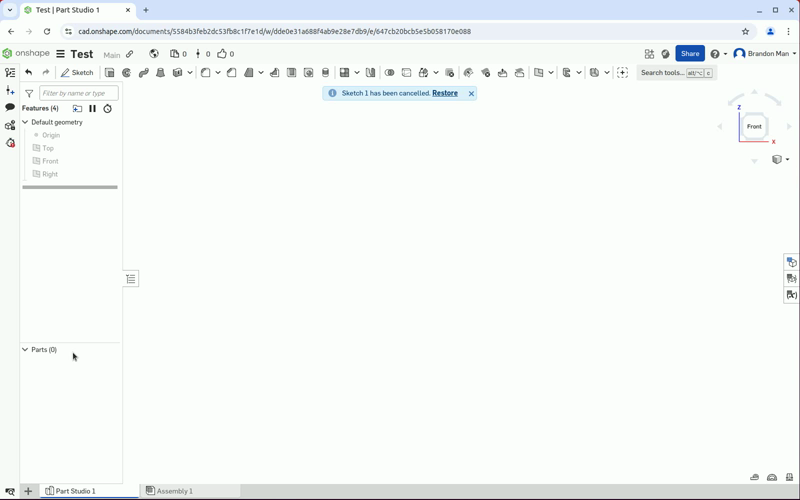
mouse_move(73, 352)
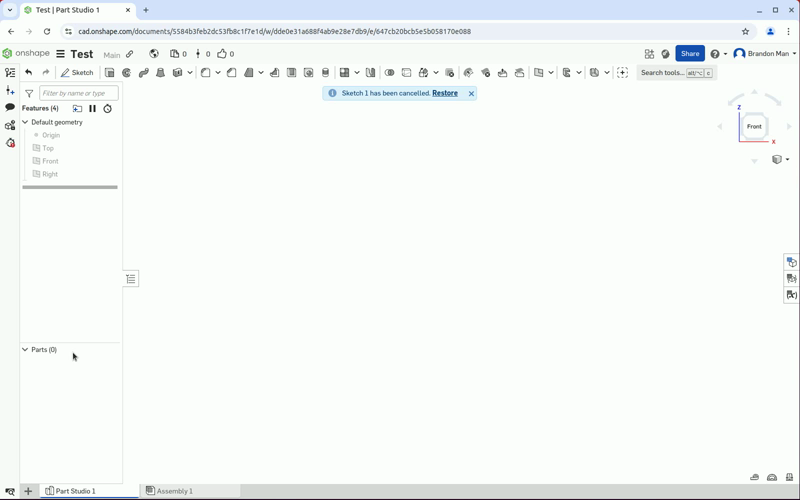
key(shift+y)
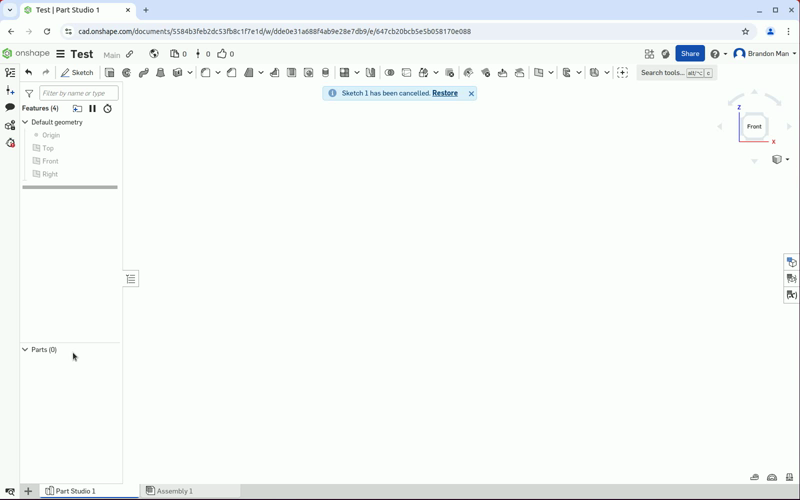
key(shift+s)
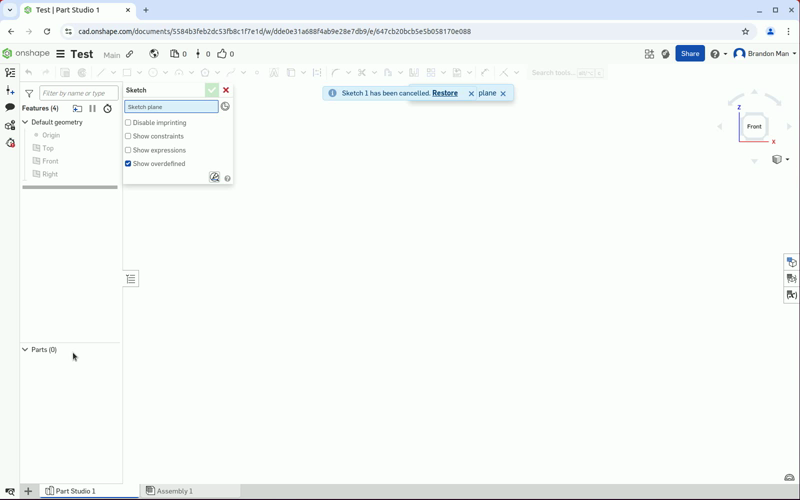
mouse_move(73, 163)
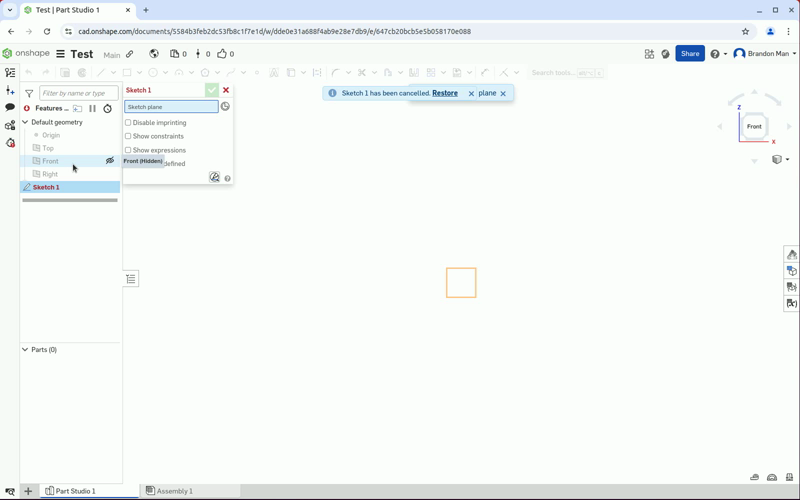
click(73, 163)
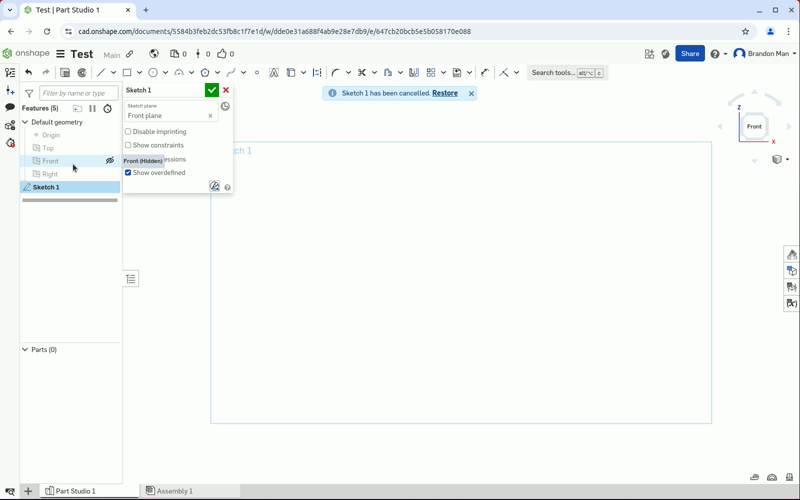
mouse_move(73, 352)
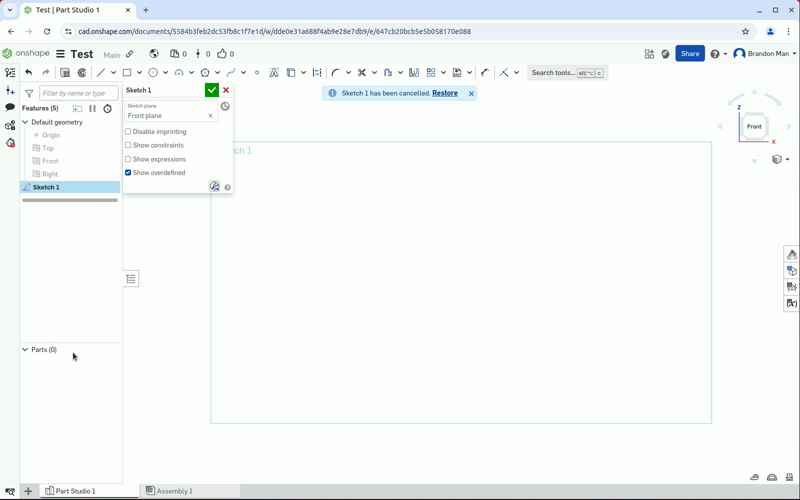
key(y)
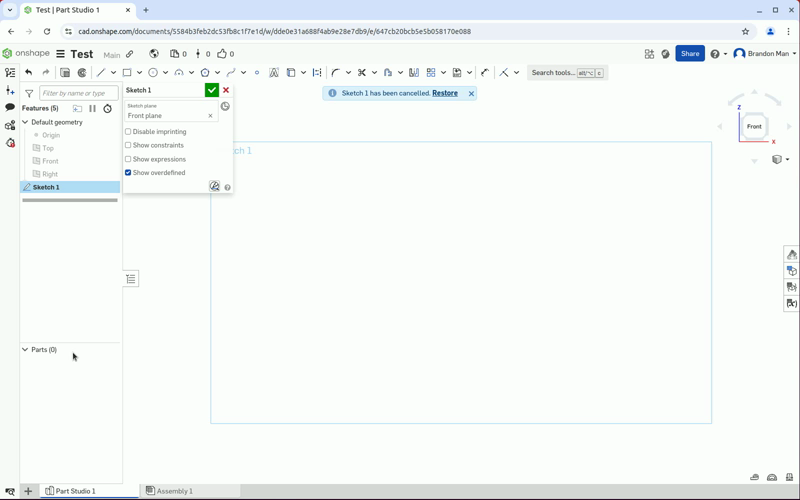
key(l)
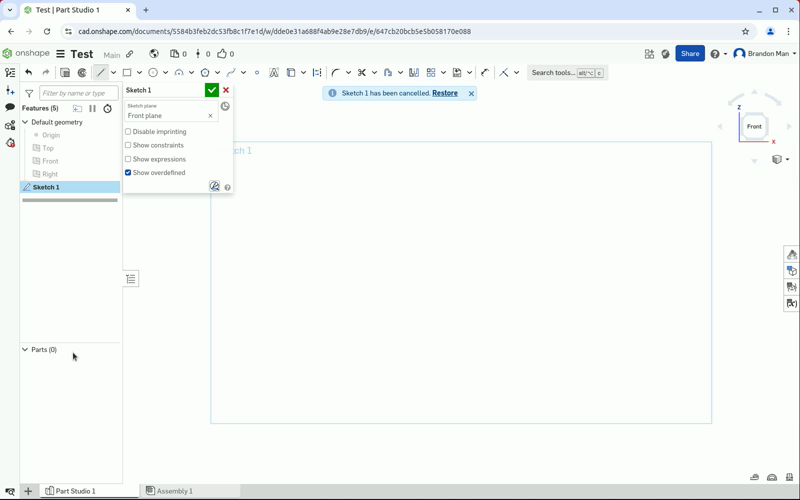
key_down(shift)
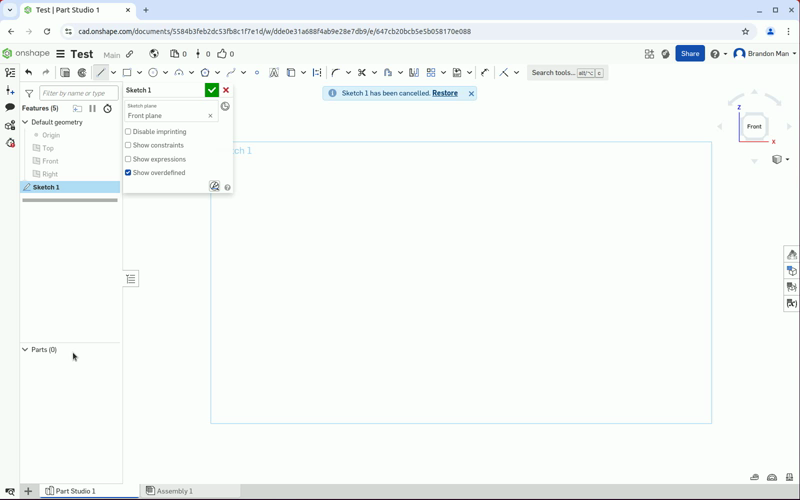
mouse_move(348, 282)
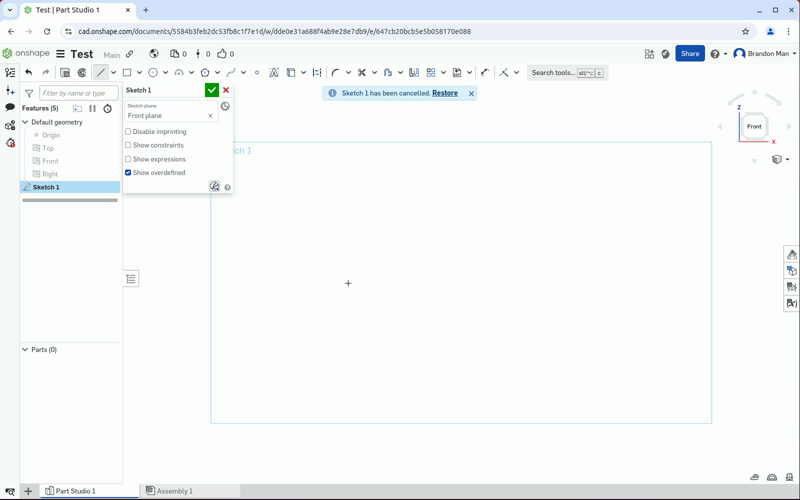
click(348, 282)
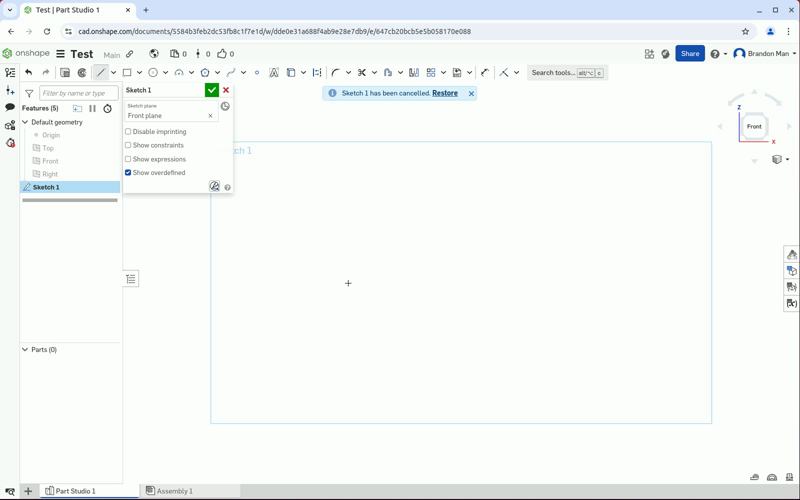
key_up(shift)
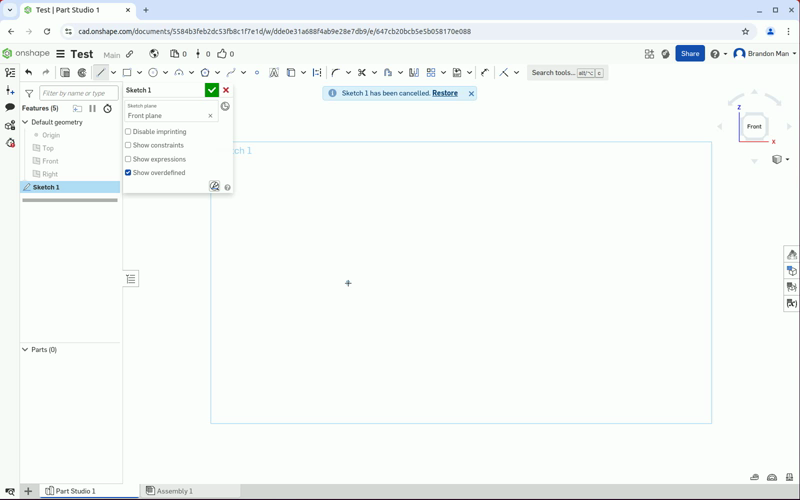
key_down(shift)
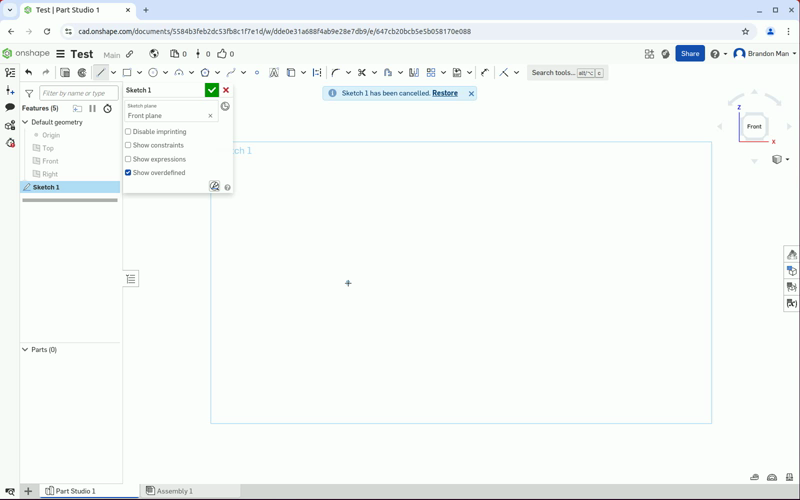
mouse_move(414, 282)
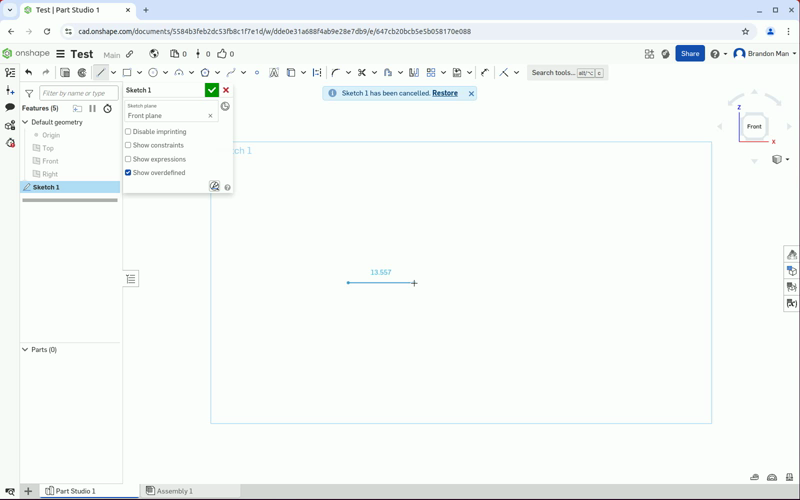
click(414, 282)
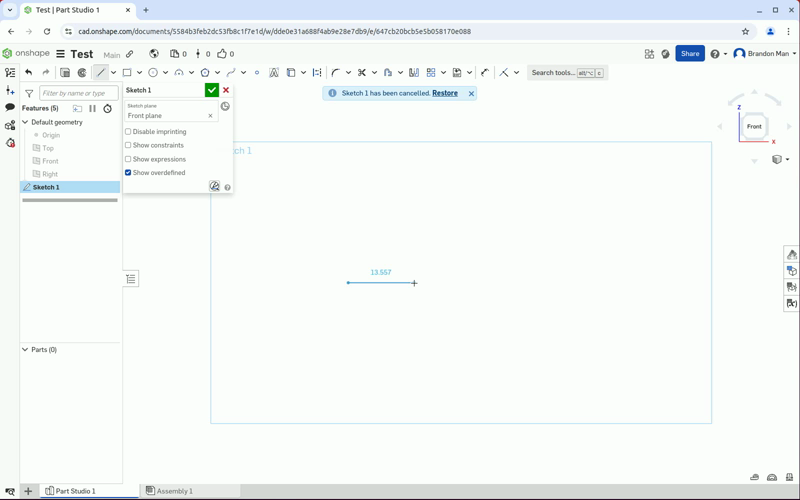
key_up(shift)
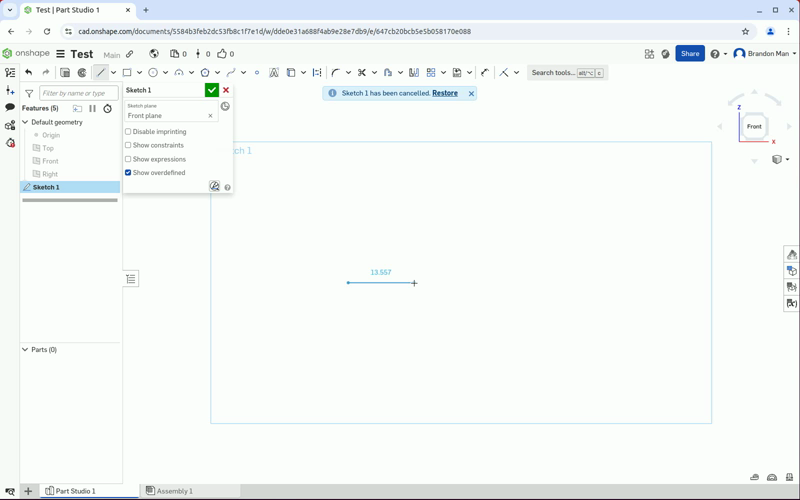
key(esc)
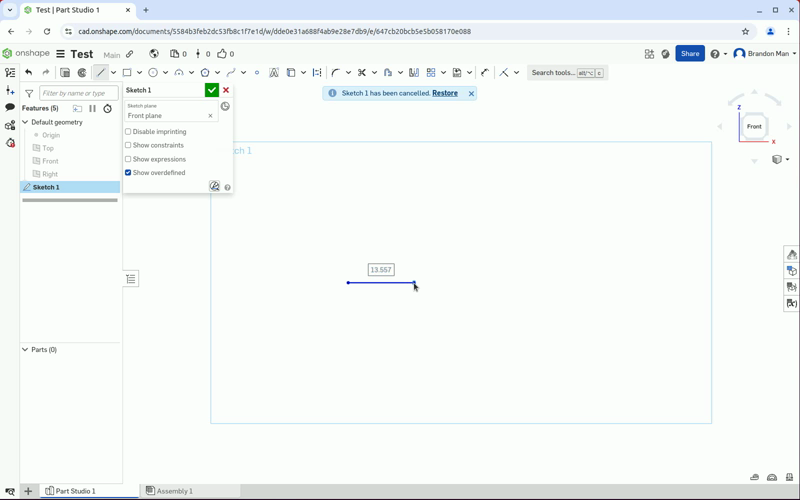
key(a)
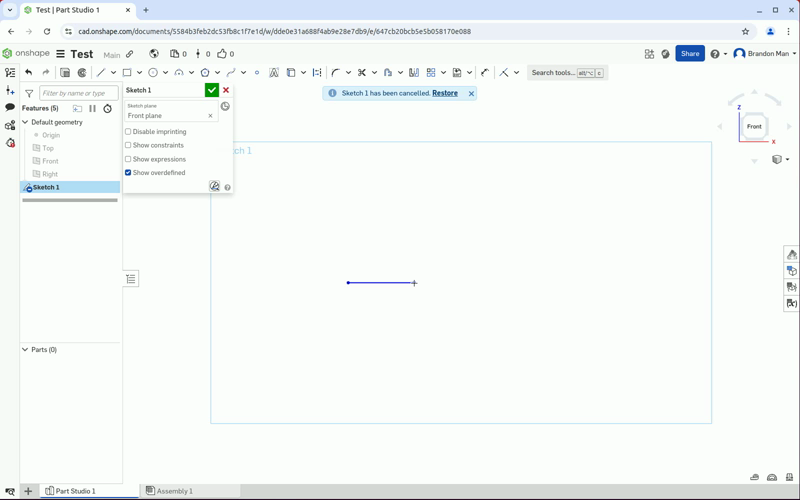
mouse_move(414, 282)
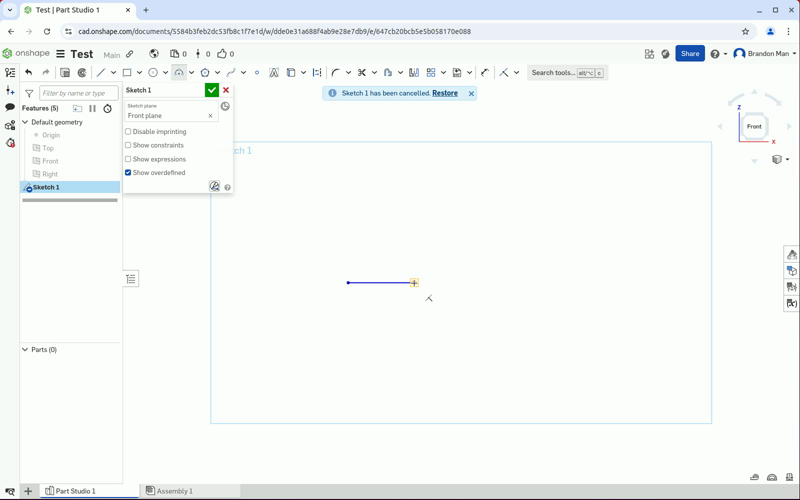
click(414, 282)
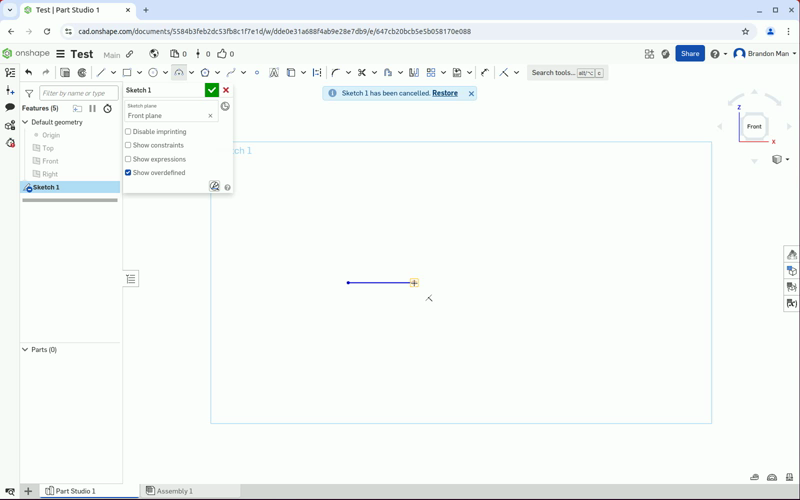
key_down(shift)
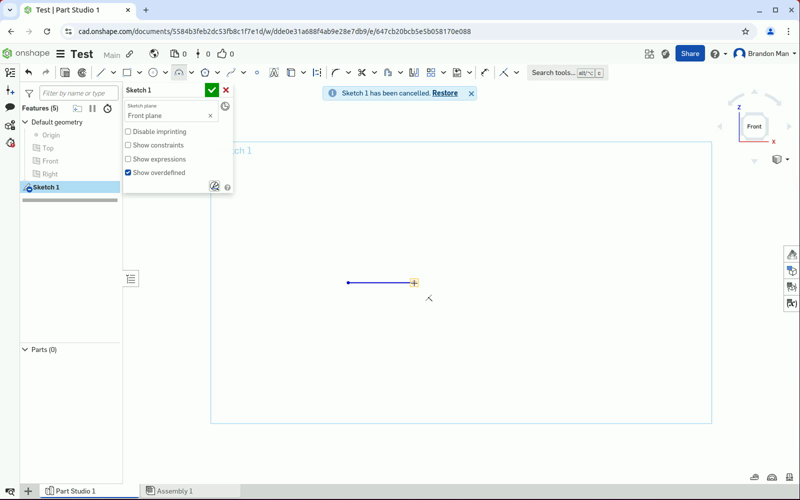
mouse_move(503, 282)
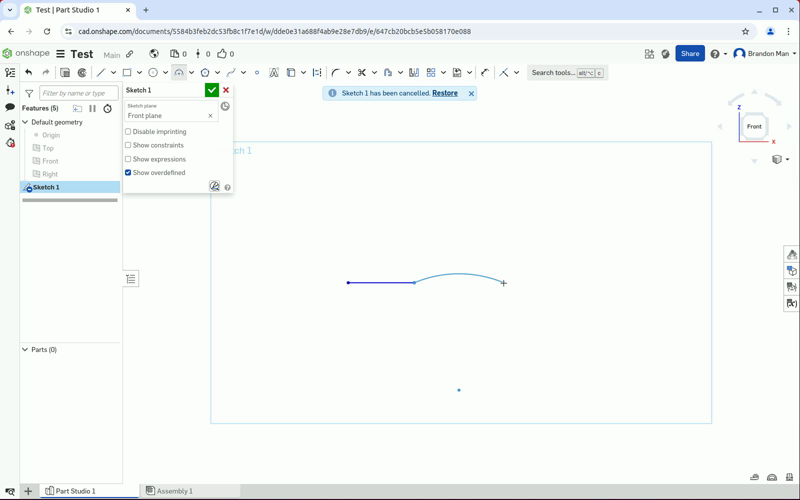
click(503, 282)
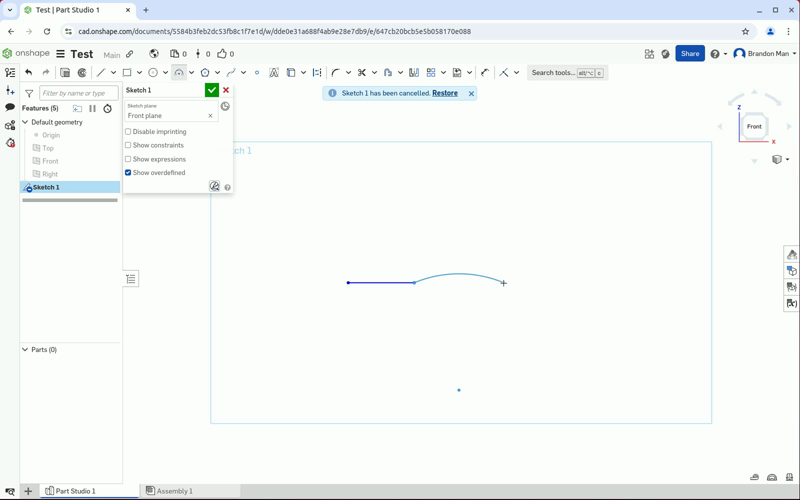
mouse_move(458, 238)
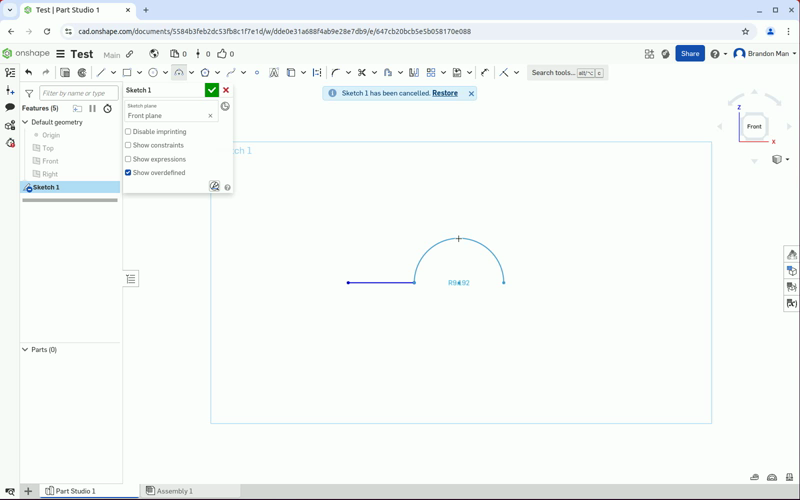
click(458, 238)
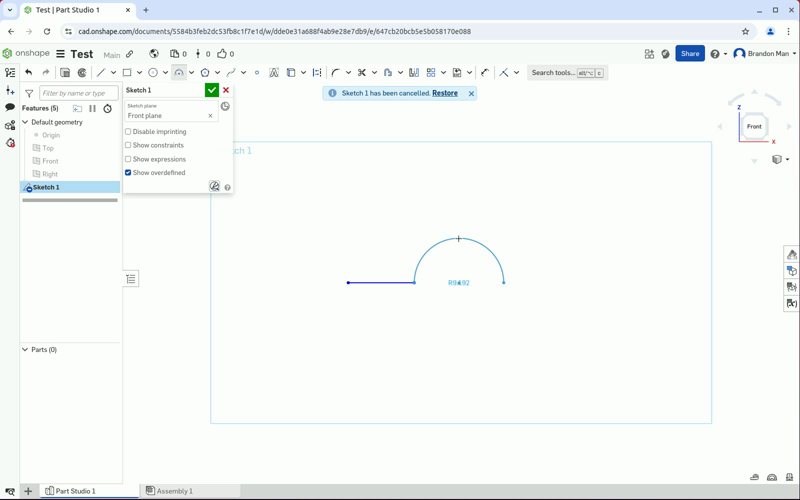
key_up(shift)
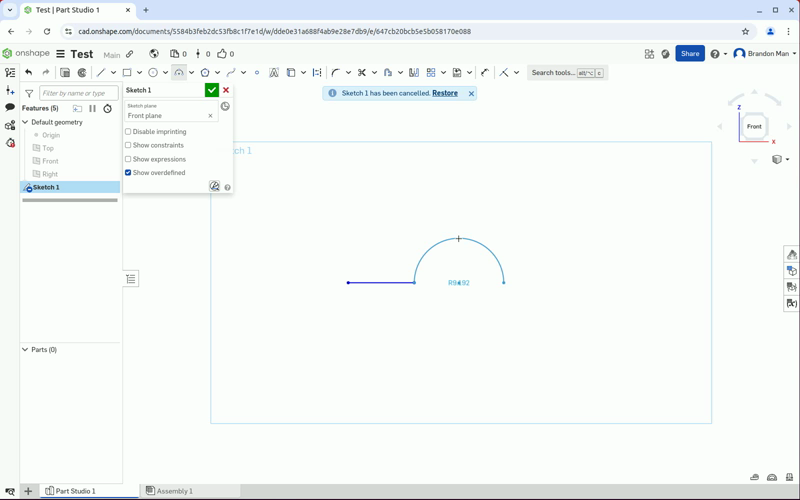
key(esc)
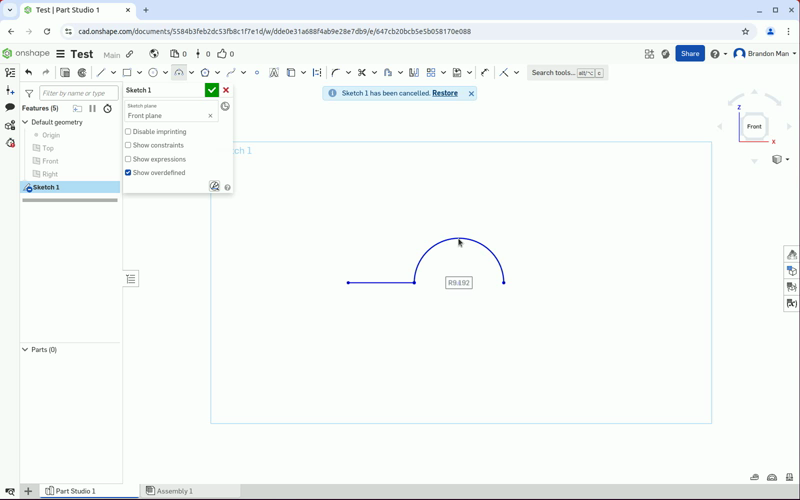
key(l)
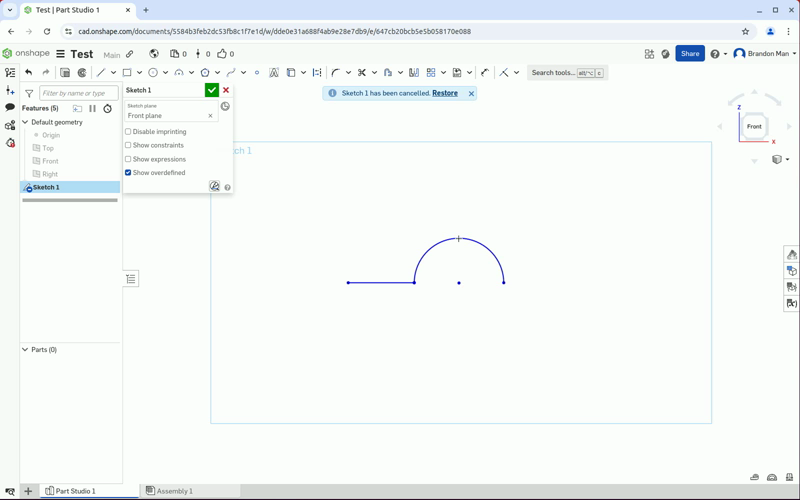
mouse_move(503, 282)
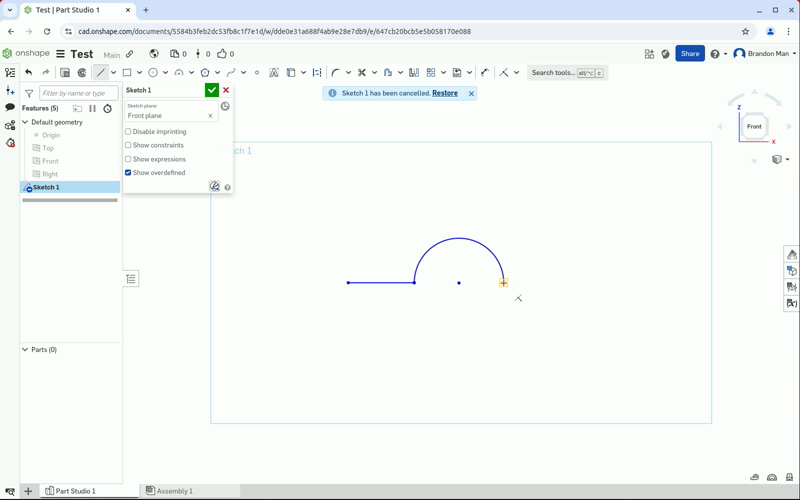
click(503, 282)
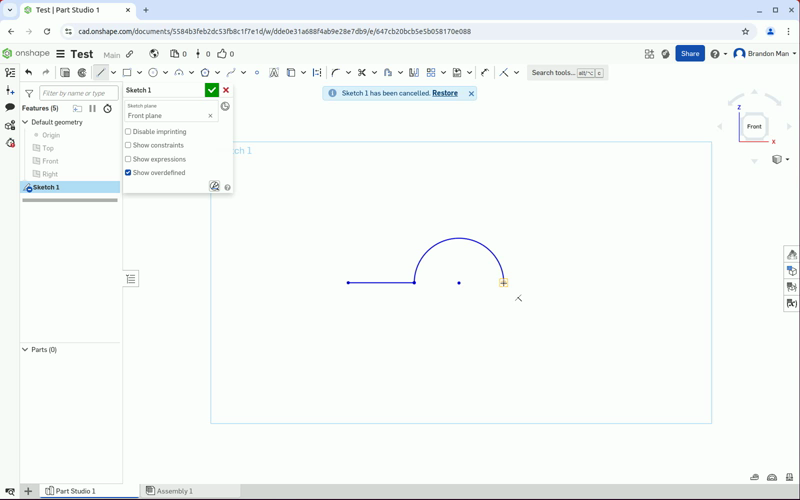
key_down(shift)
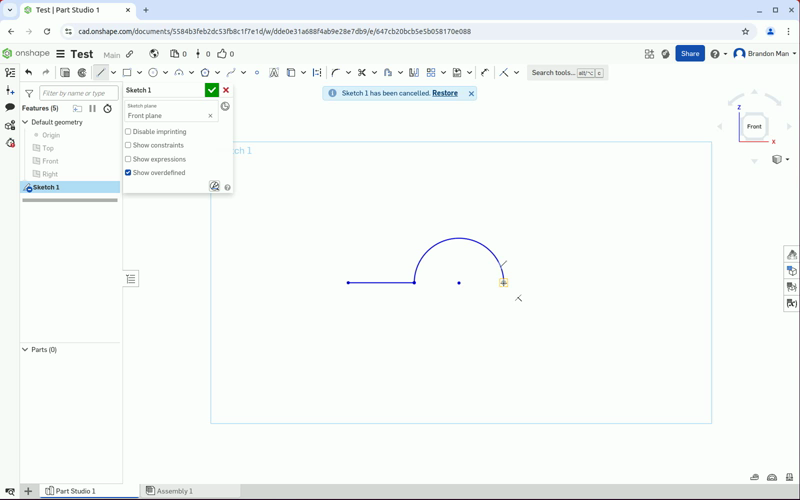
mouse_move(572, 282)
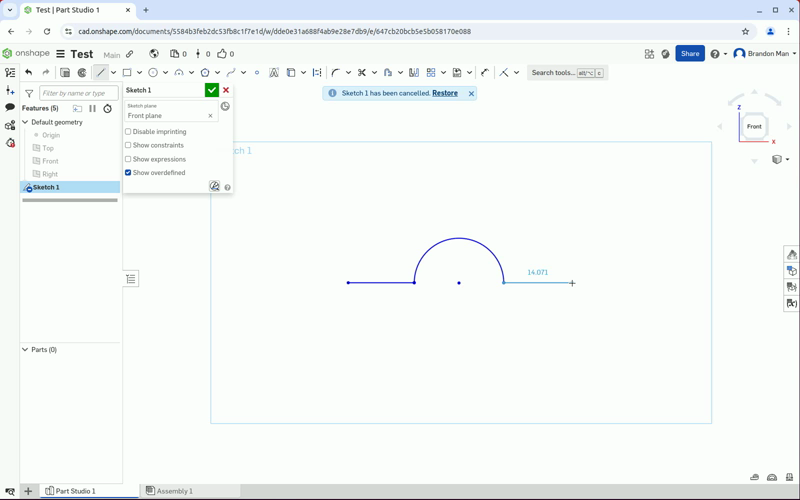
click(572, 282)
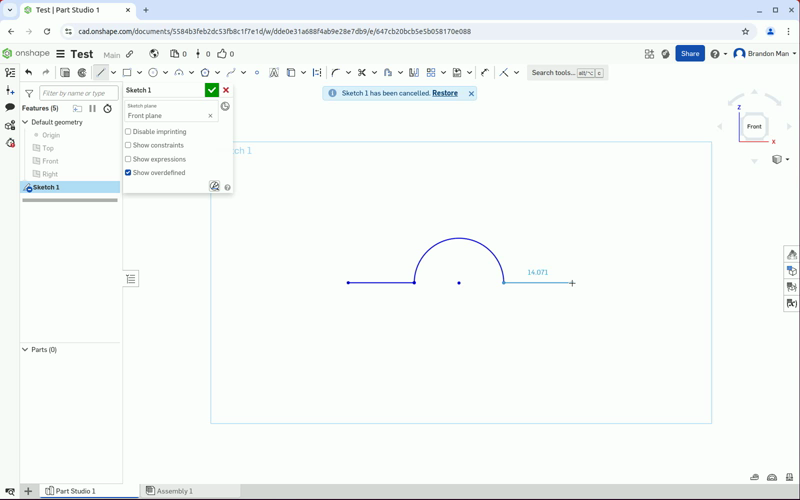
key_up(shift)
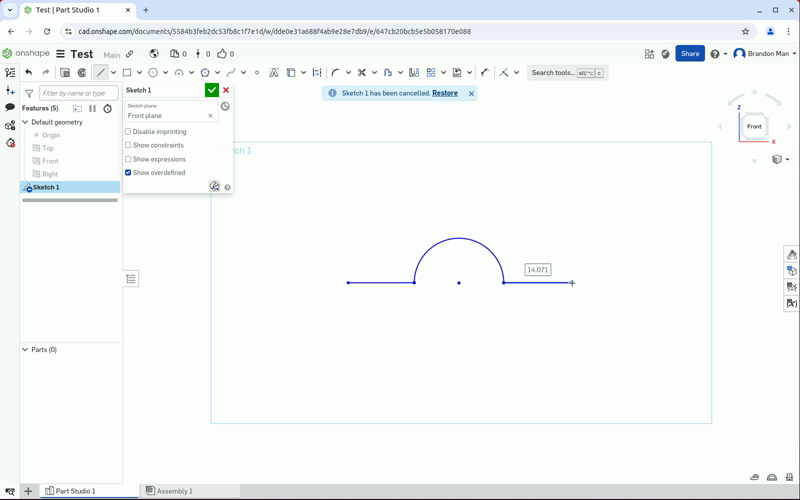
key(esc)
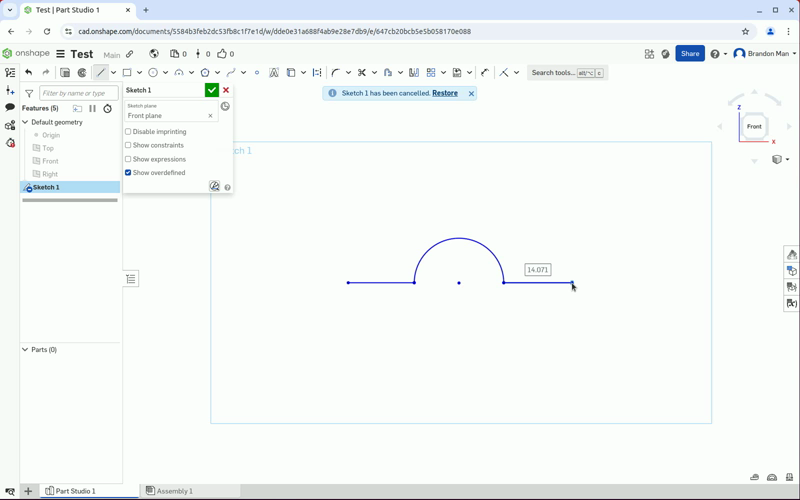
key(a)
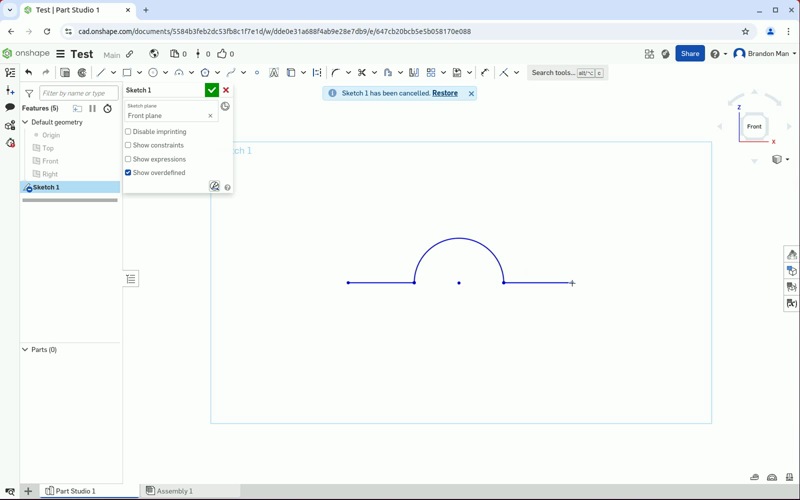
mouse_move(572, 282)
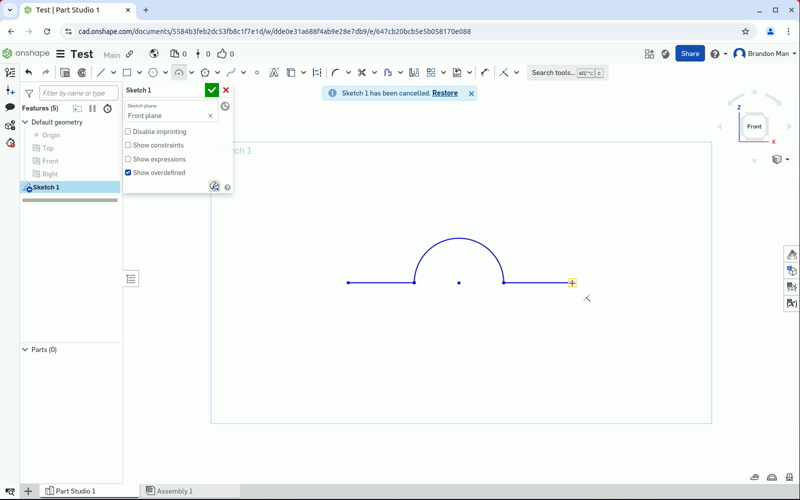
click(572, 282)
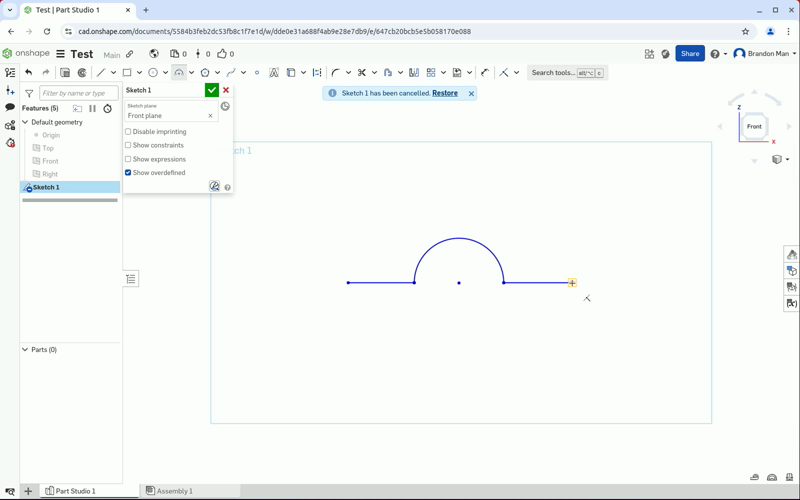
mouse_move(348, 282)
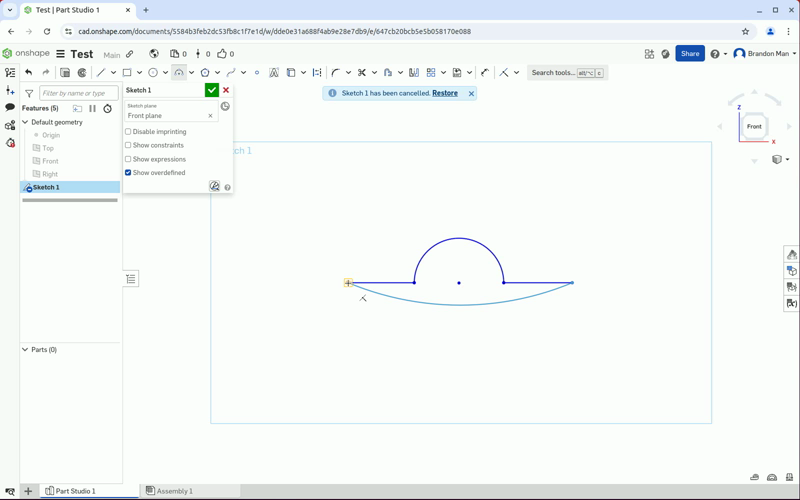
click(348, 282)
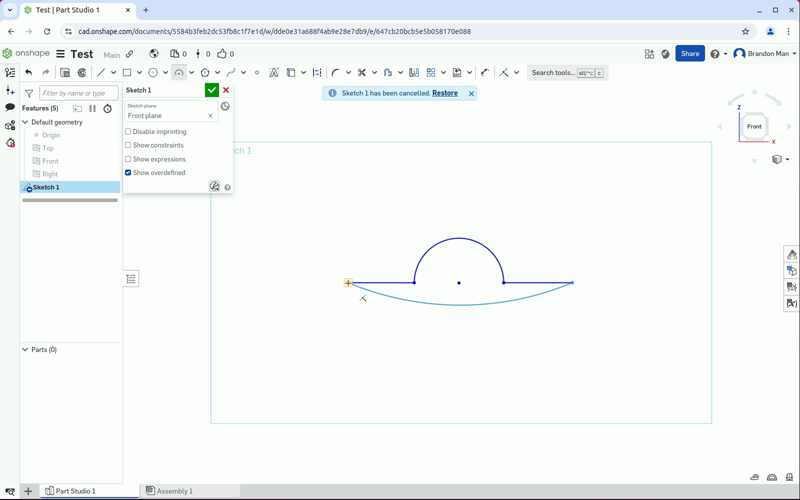
key_down(shift)
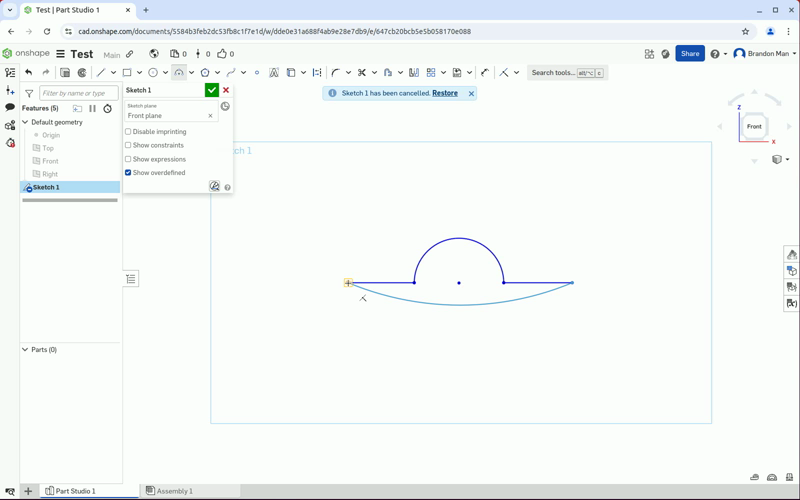
mouse_move(460, 170)
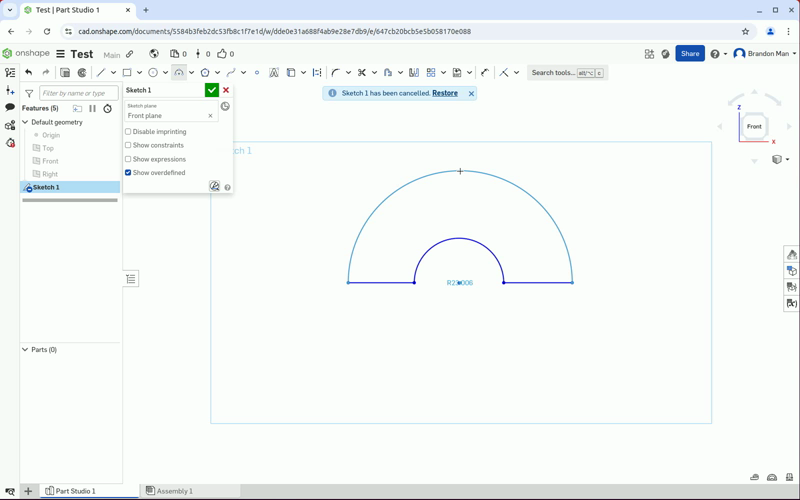
click(460, 170)
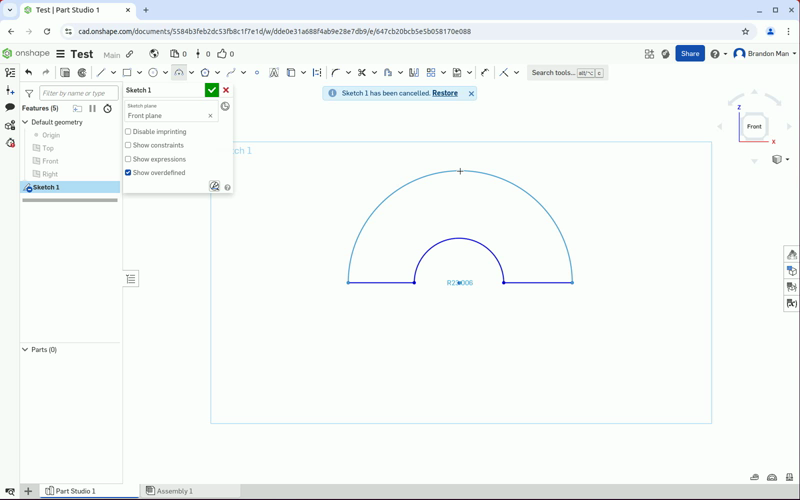
key_up(shift)
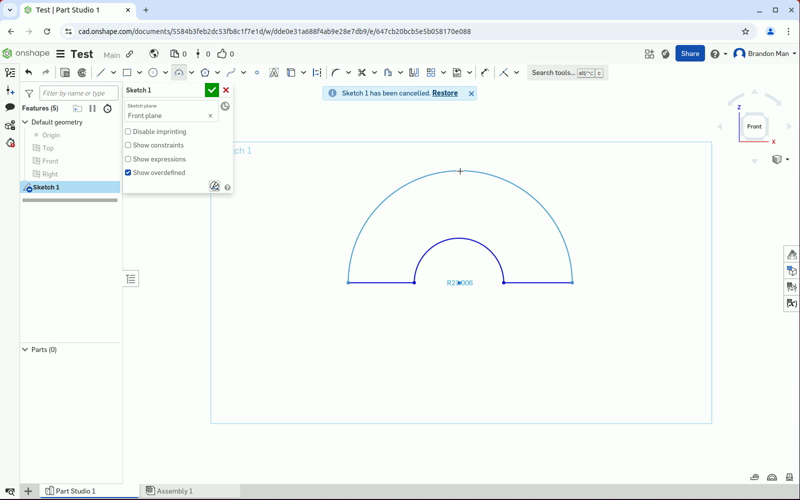
key(esc)
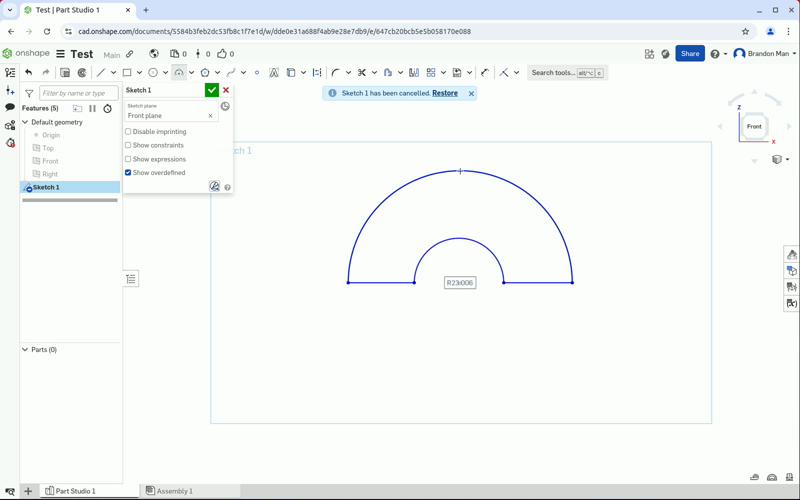
mouse_move(375, 247)
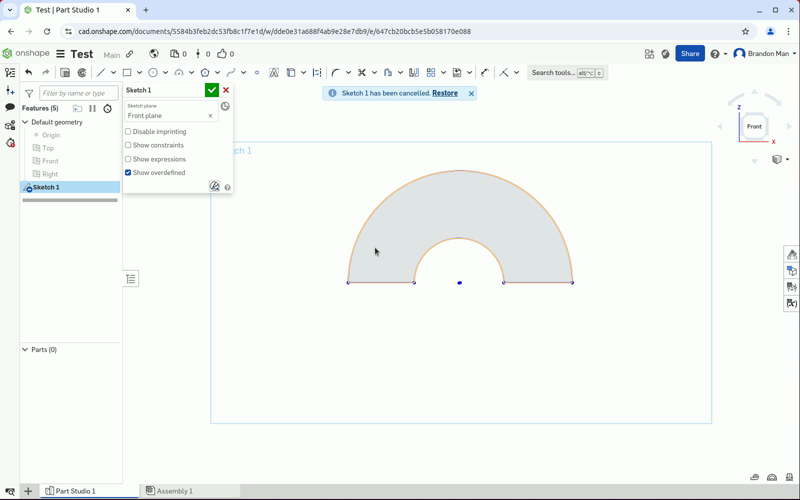
scroll(6)
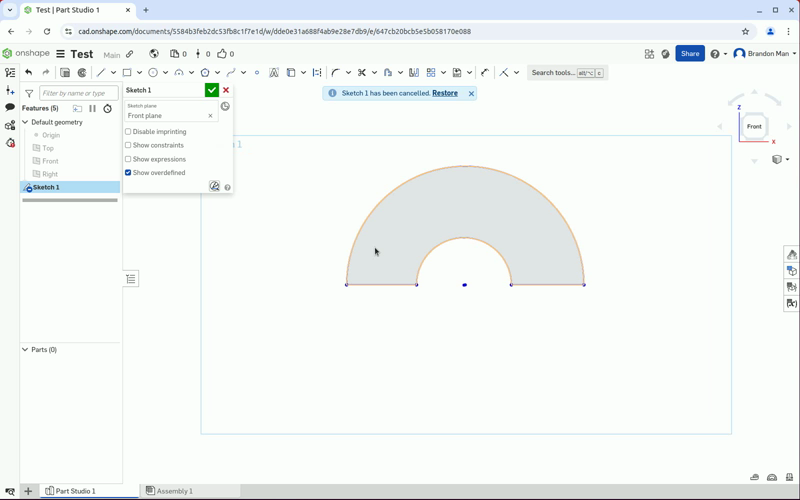
scroll(6)
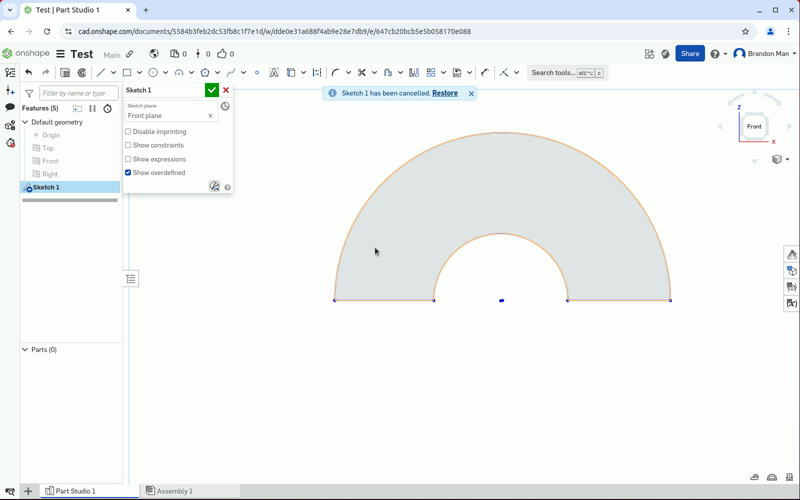
scroll(6)
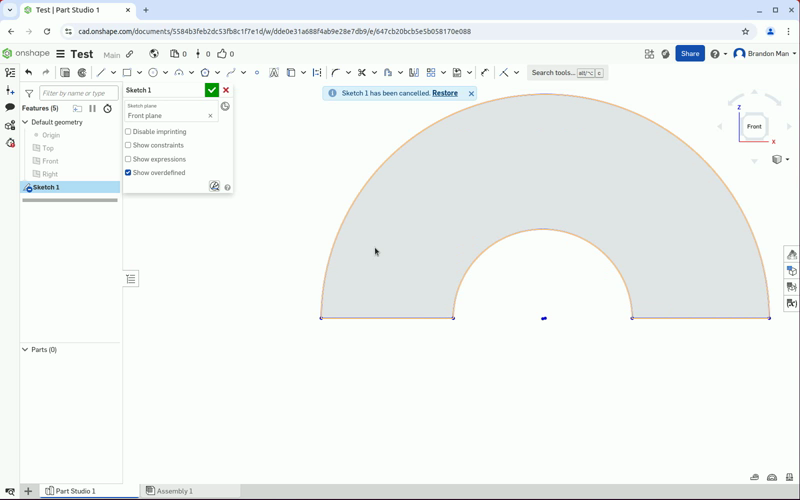
scroll(6)
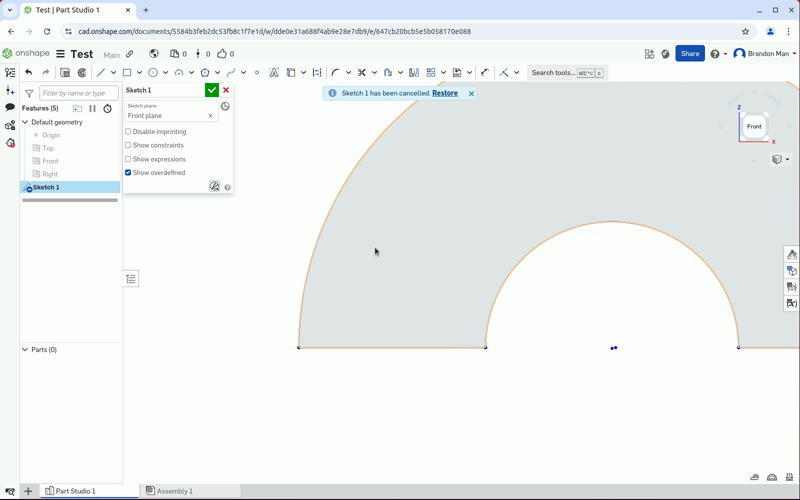
scroll(6)
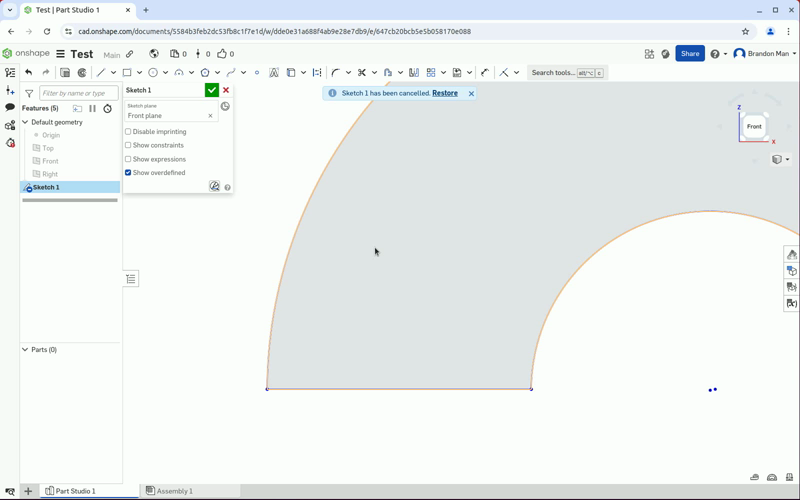
scroll(6)
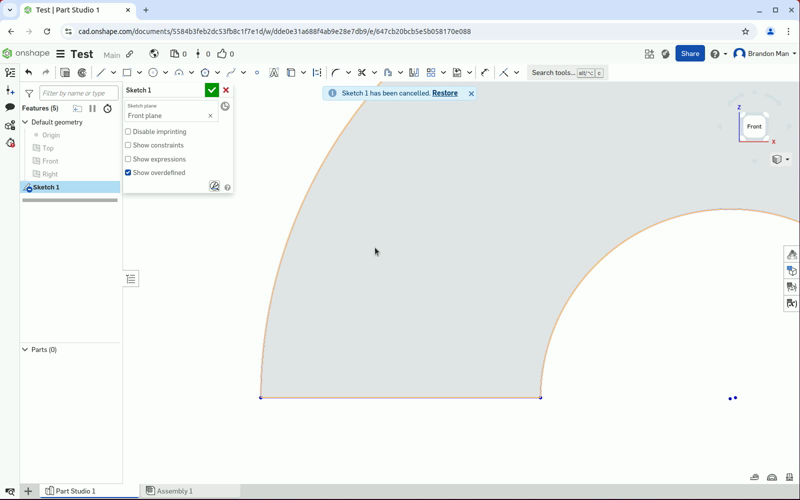
scroll(6)
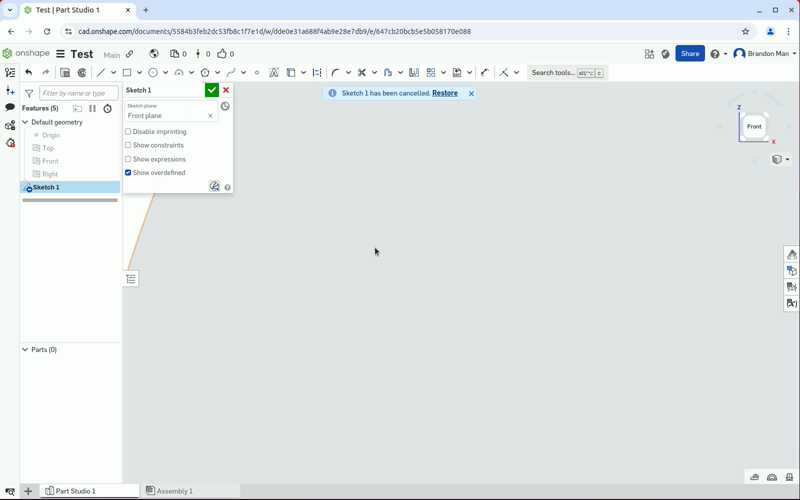
click(375, 247)
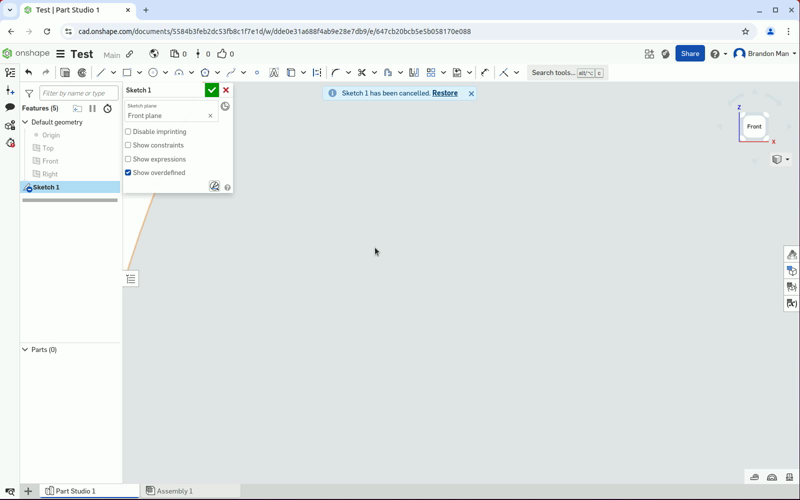
scroll(-6)
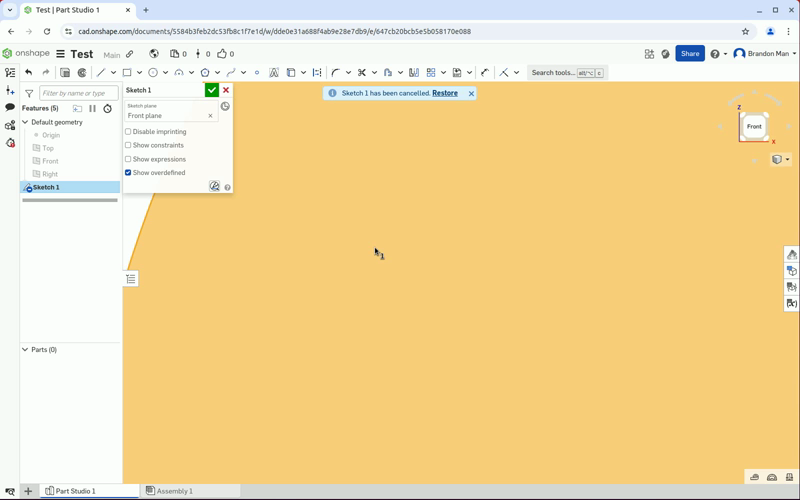
scroll(-6)
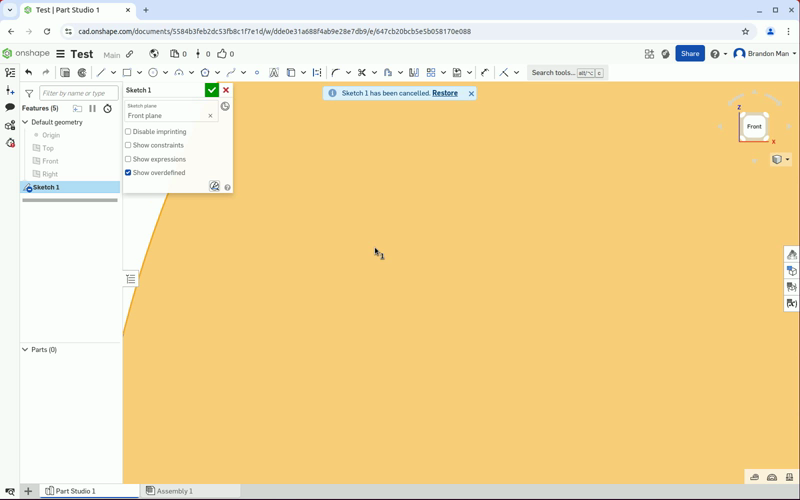
scroll(-6)
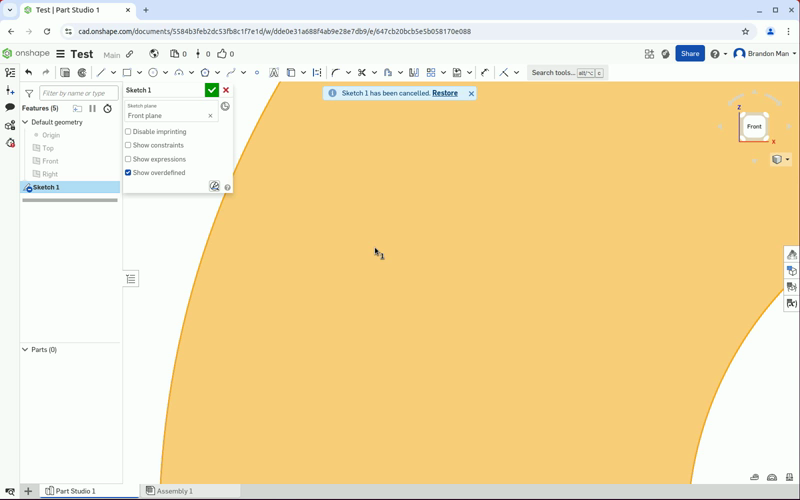
scroll(-6)
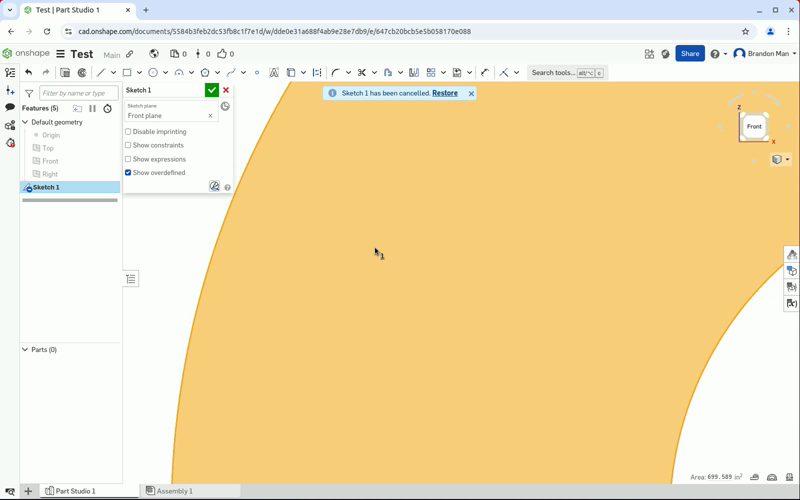
scroll(-6)
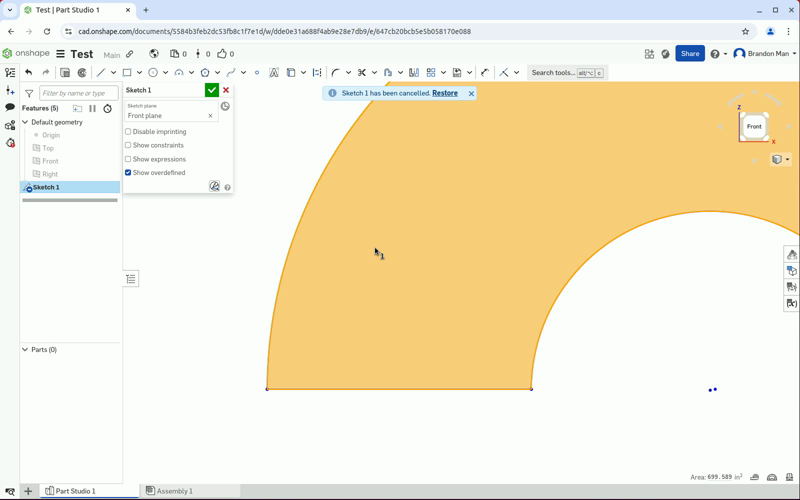
scroll(-6)
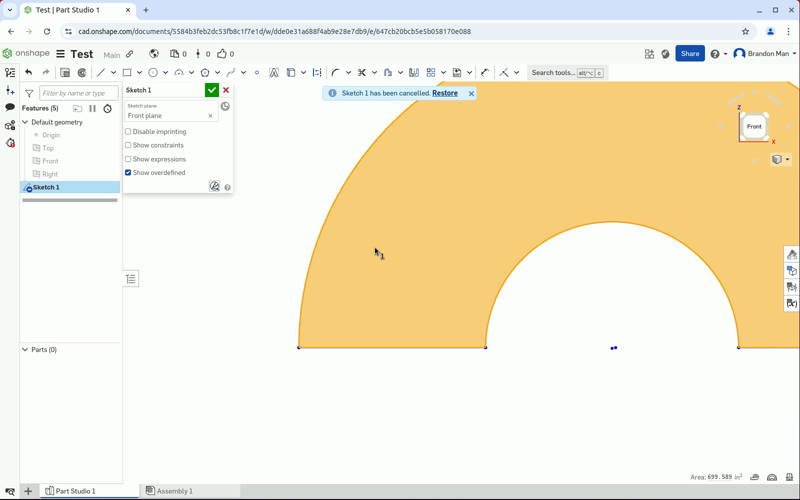
scroll(-6)
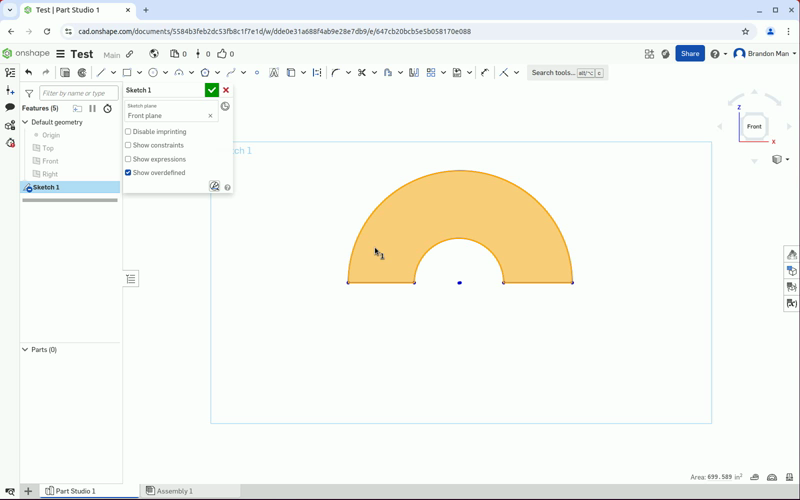
mouse_move(73, 352)
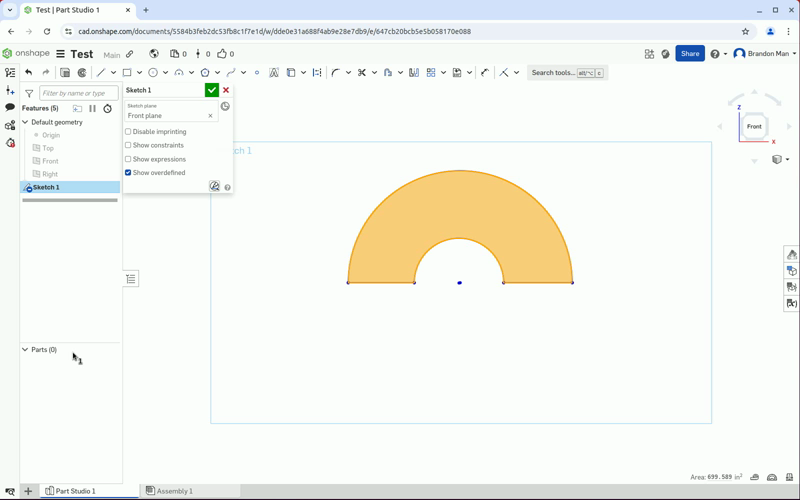
key(shift+y)
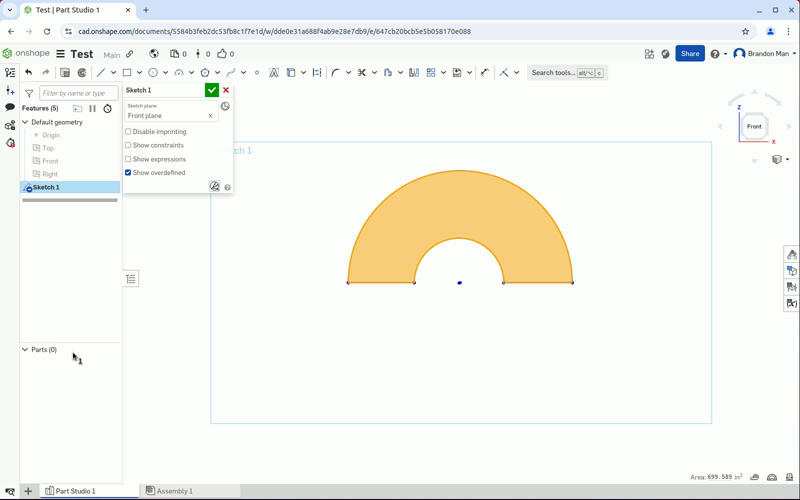
key(shift+e)
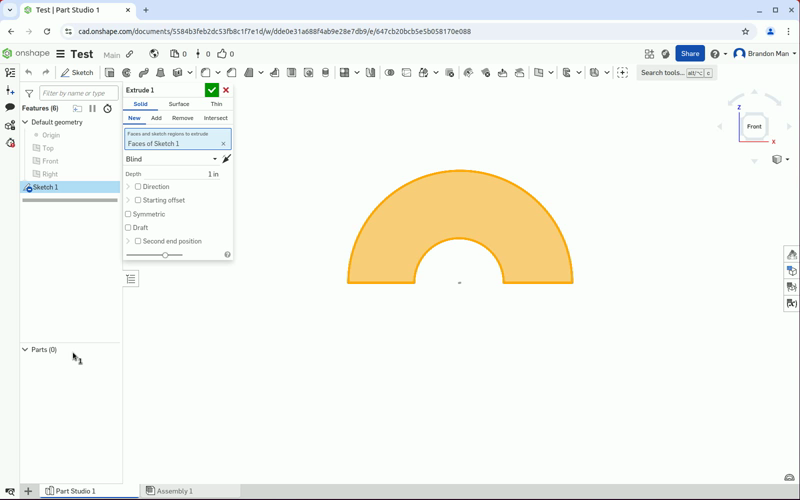
mouse_move(143, 106)
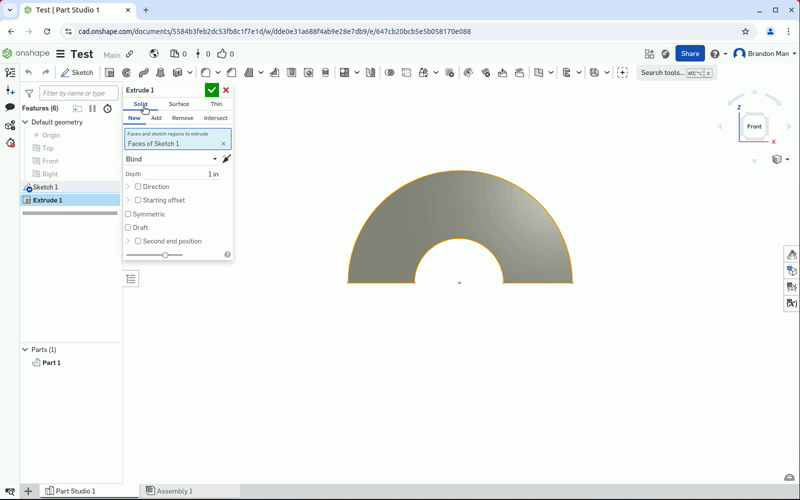
click(143, 106)
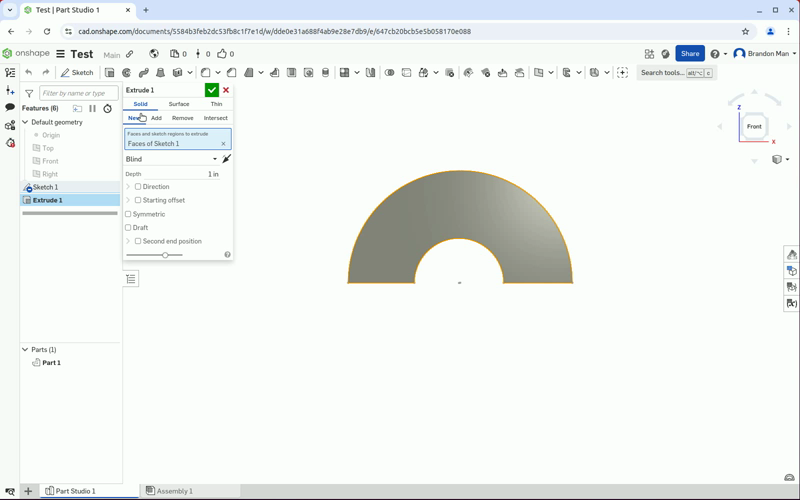
mouse_move(137, 120)
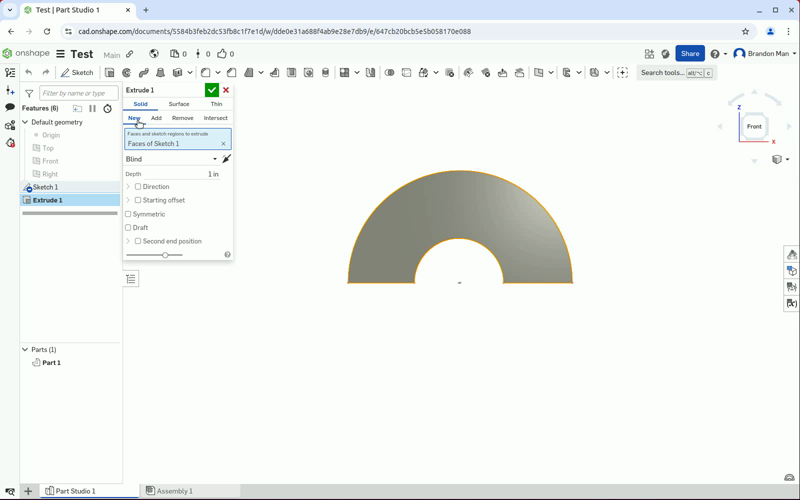
click(137, 120)
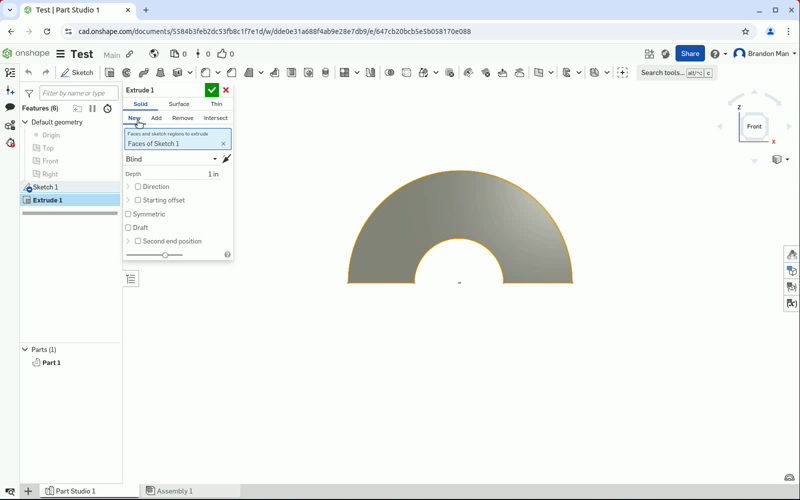
key(tab, 4)
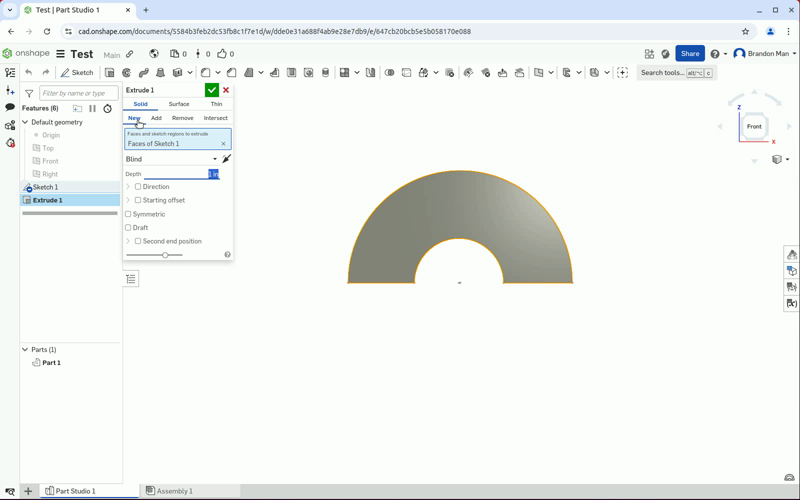
text(4.574)
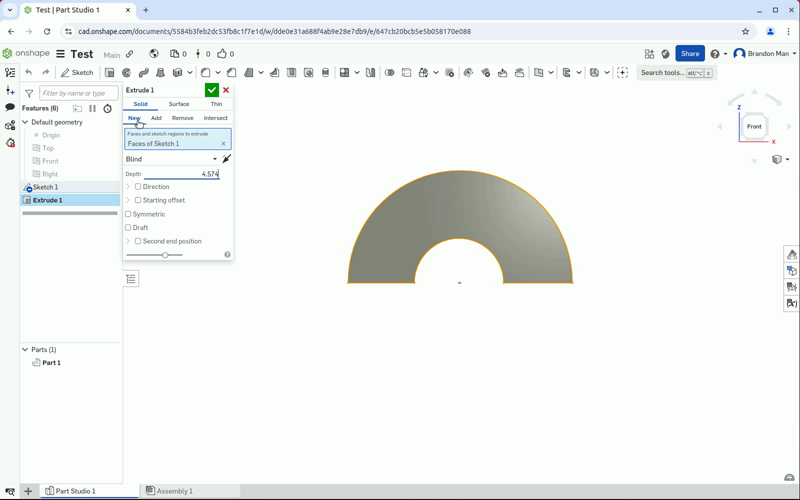
key(enter)
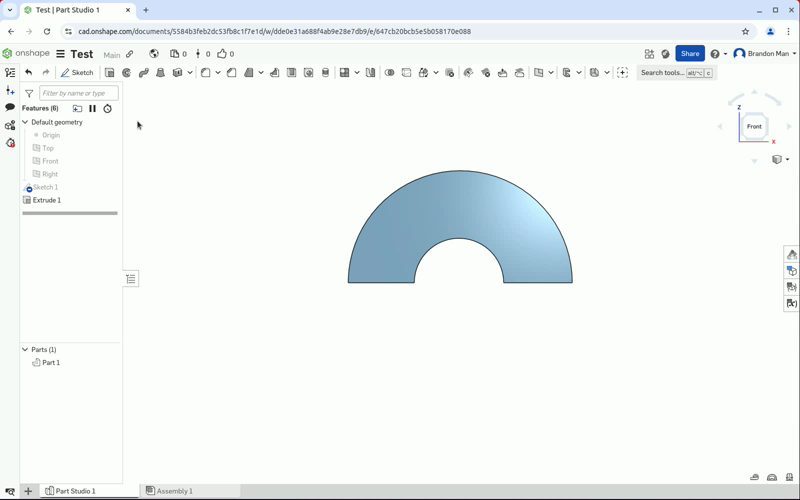
key(shift+h)
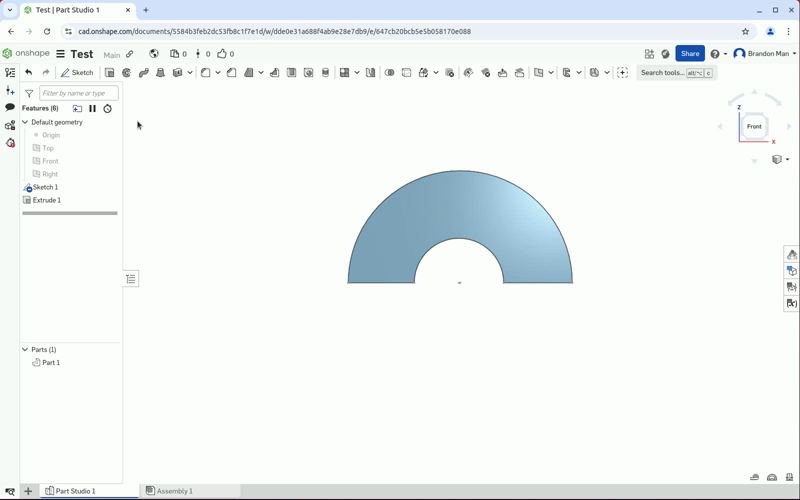
key(shift+h)
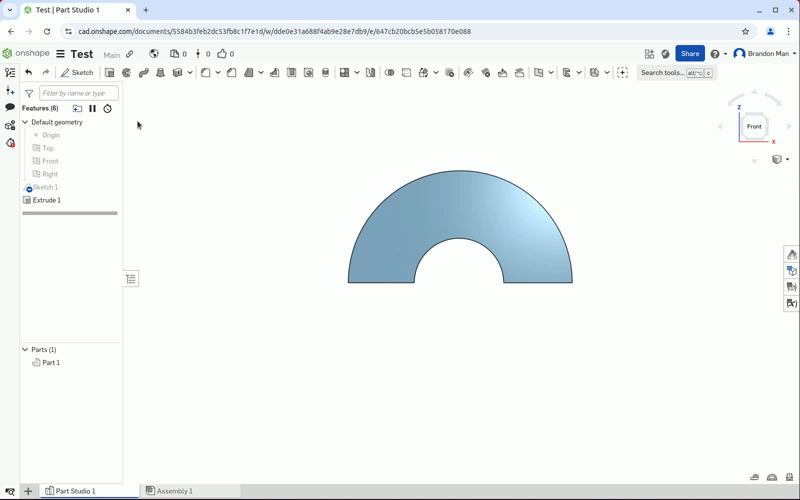
mouse_move(73, 189)
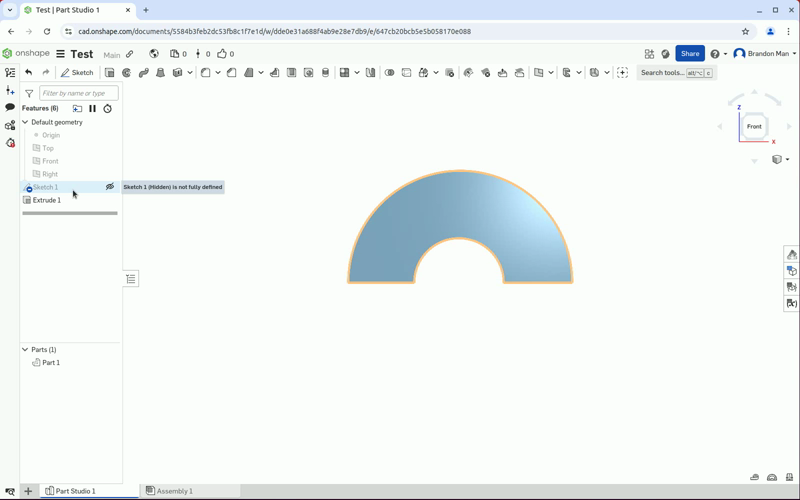
click(73, 189)
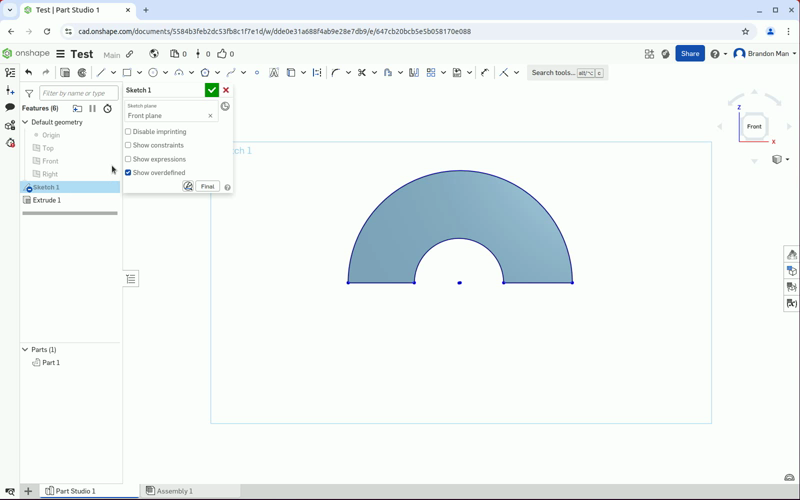
mouse_move(229, 92)
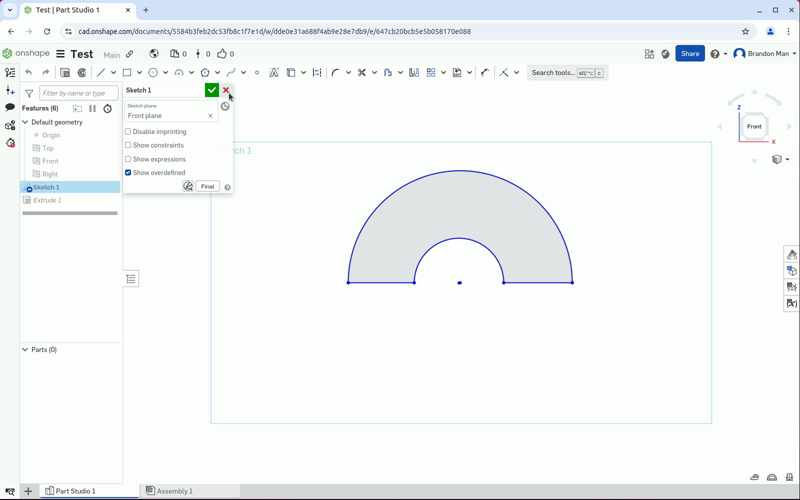
click(229, 92)
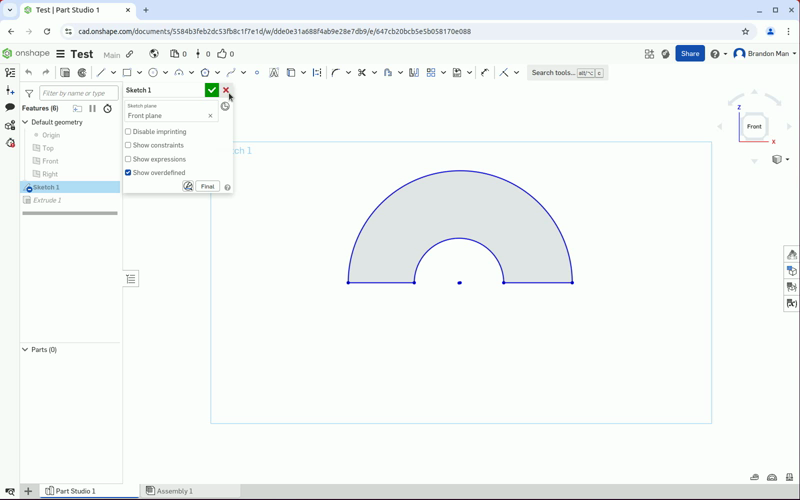
key(shift+s)
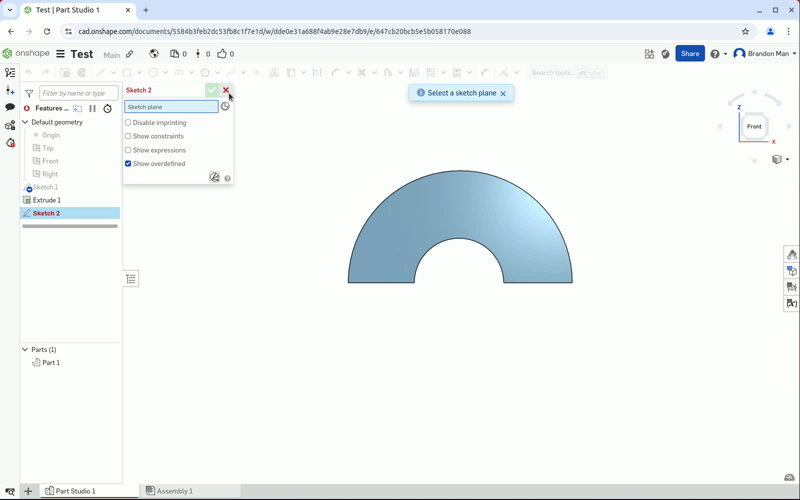
mouse_move(73, 163)
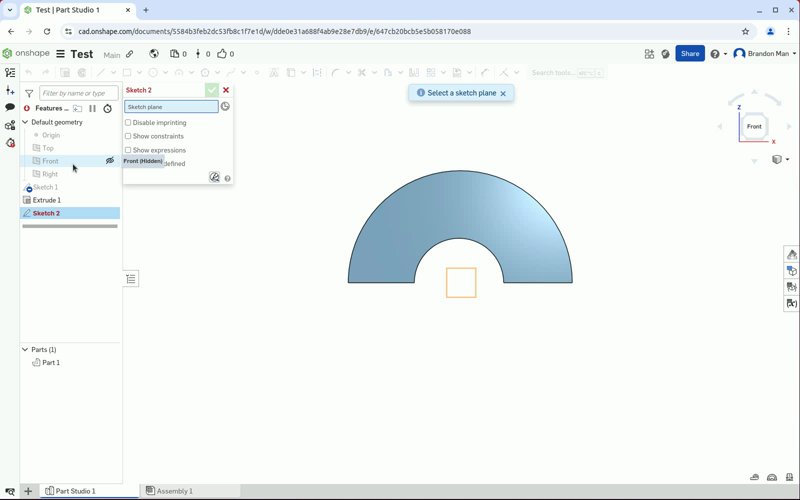
click(73, 163)
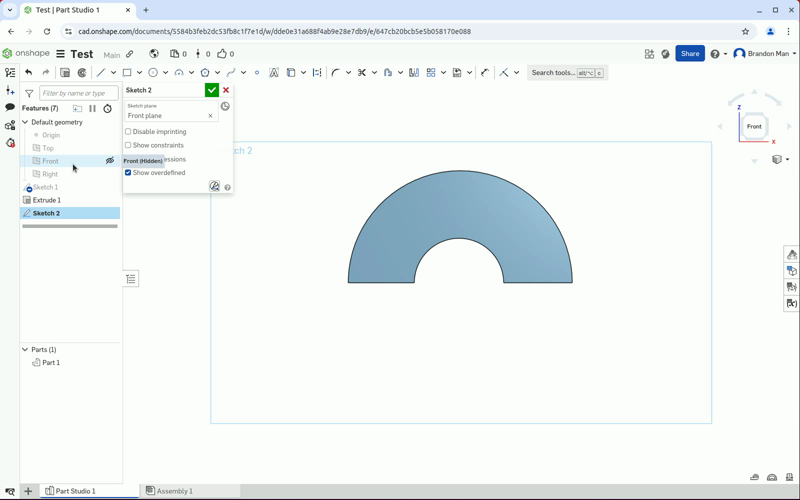
mouse_move(73, 352)
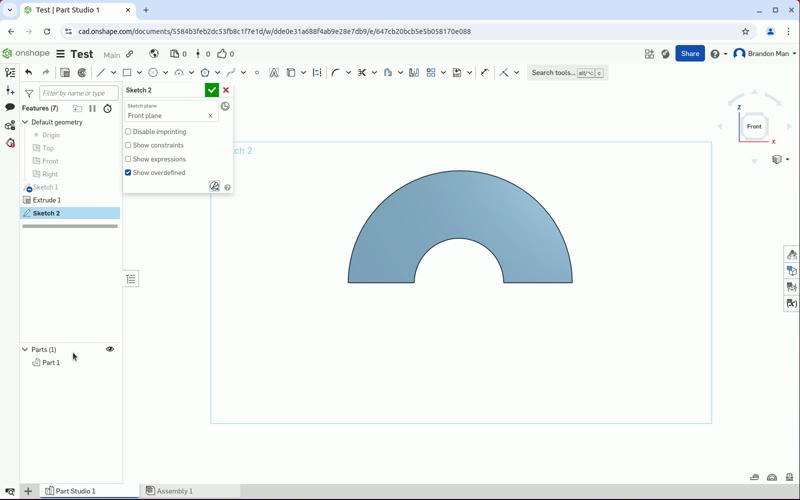
key(y)
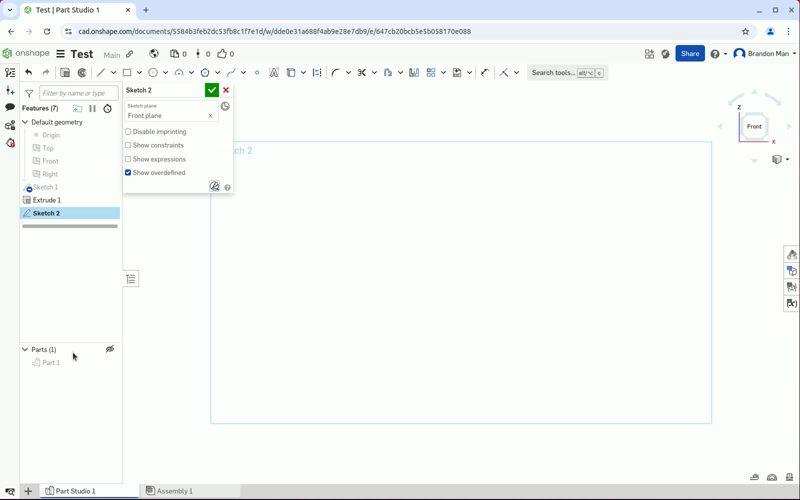
key(a)
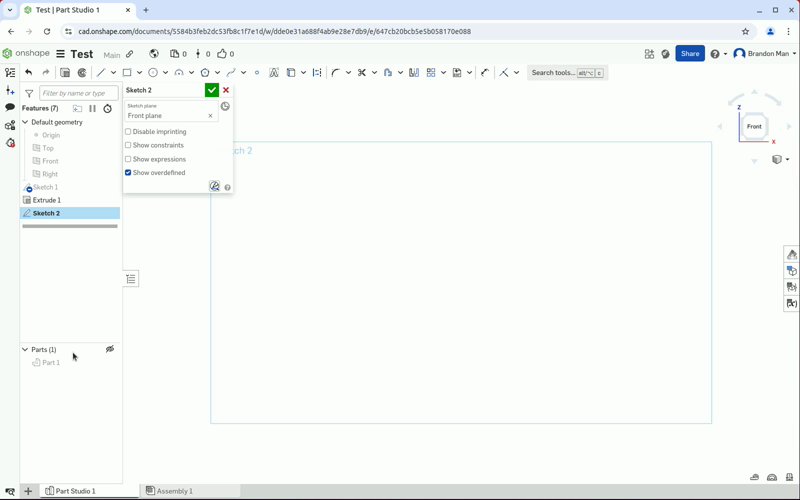
key_down(shift)
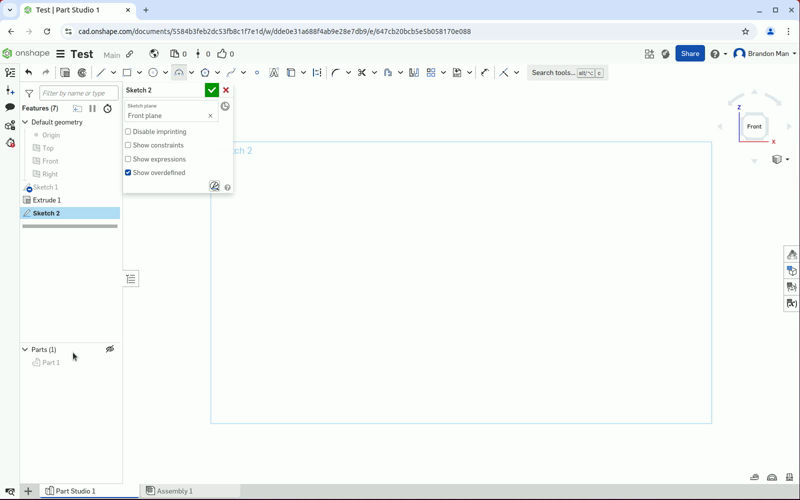
mouse_move(348, 282)
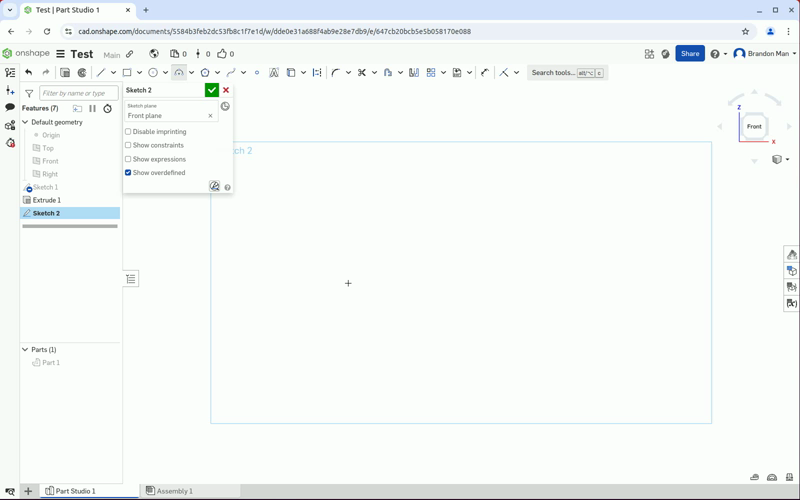
click(348, 282)
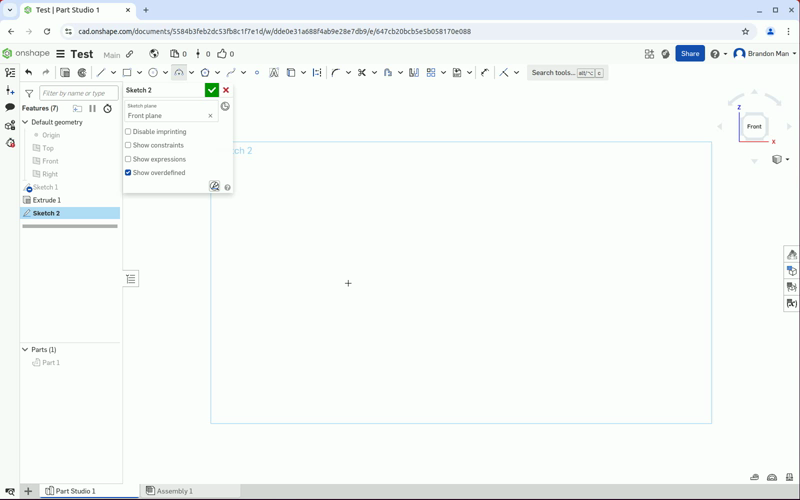
key_up(shift)
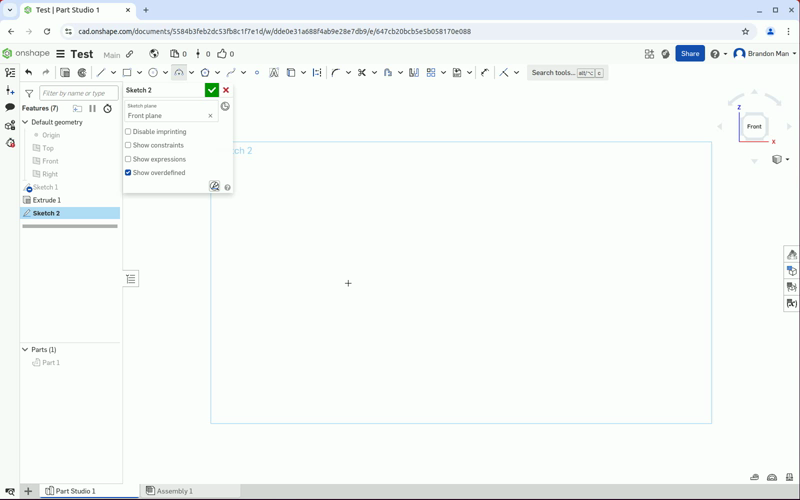
key_down(shift)
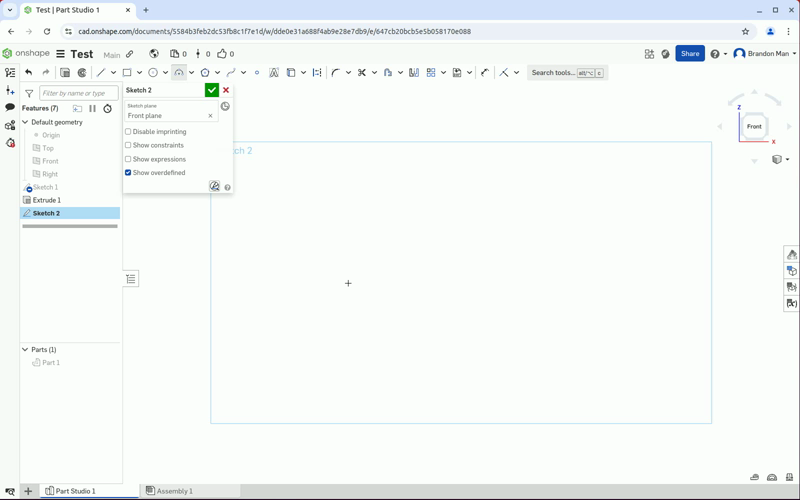
mouse_move(572, 282)
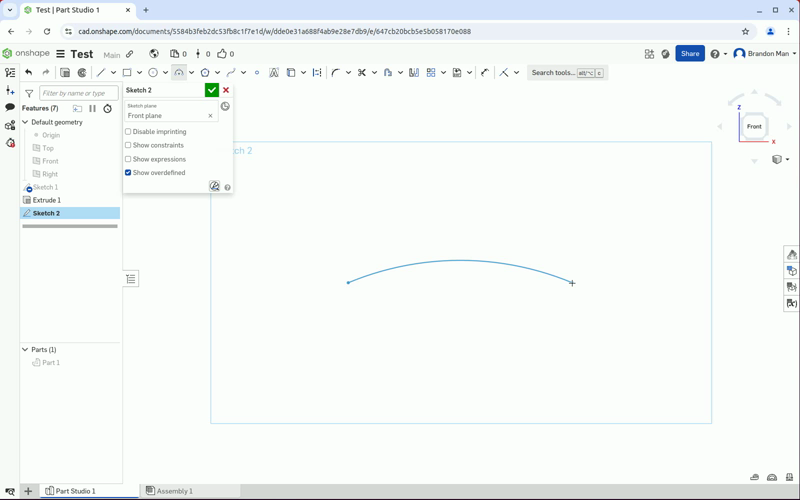
click(572, 282)
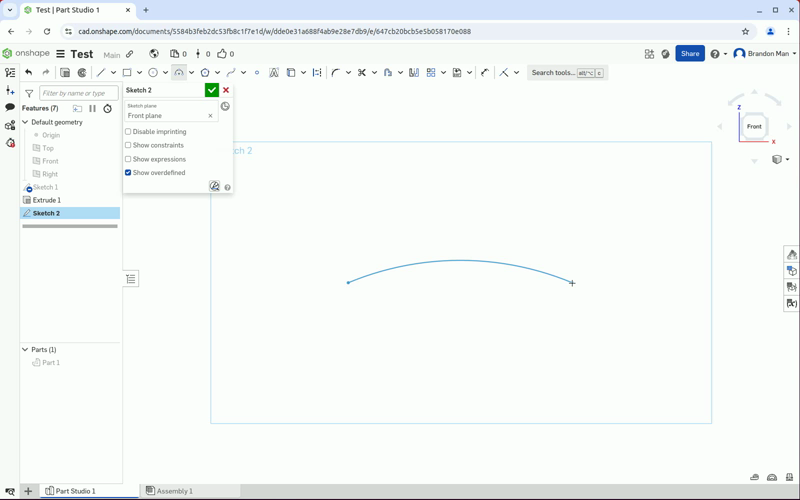
mouse_move(460, 394)
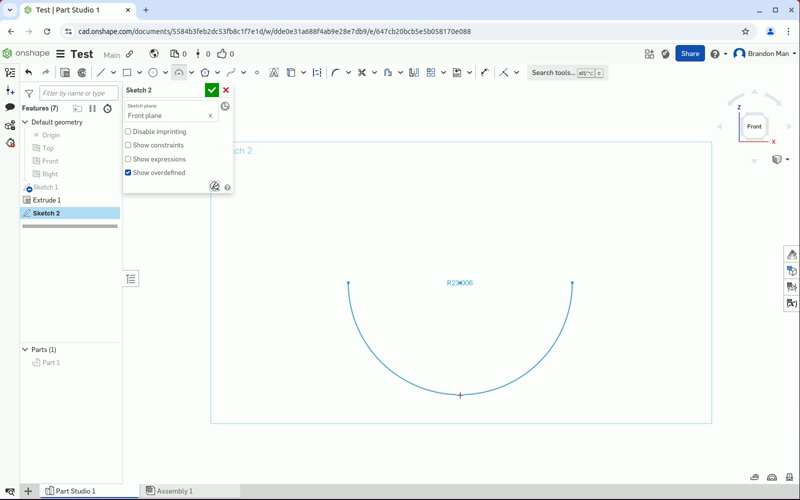
click(460, 394)
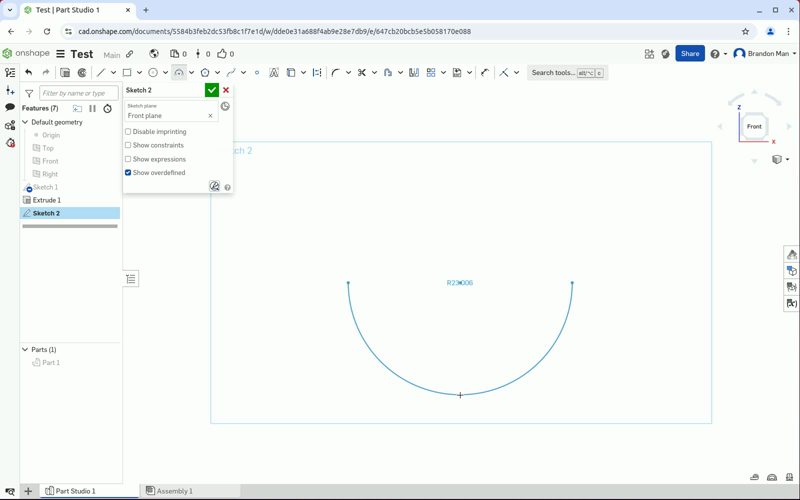
key_up(shift)
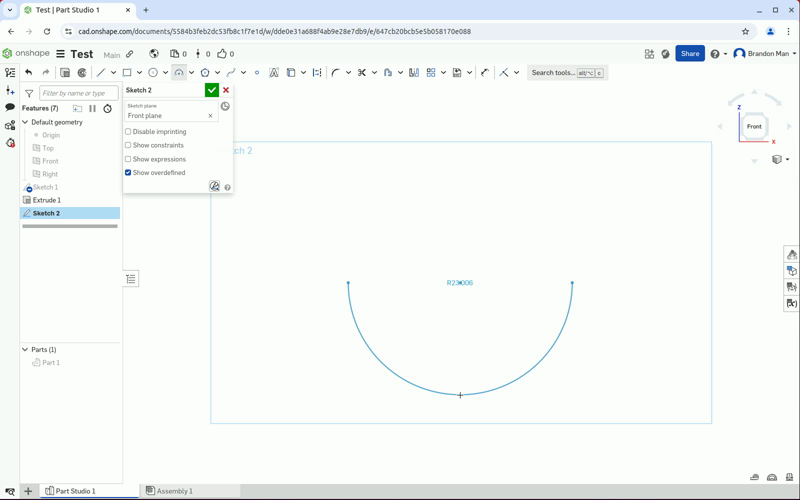
key(esc)
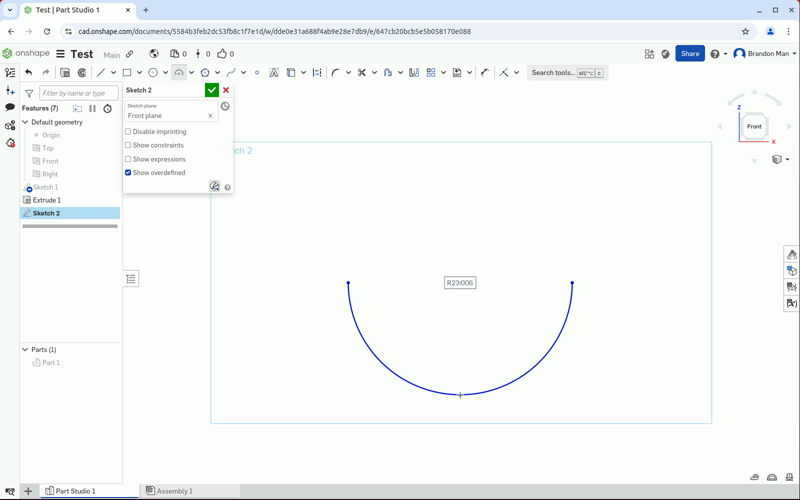
key(l)
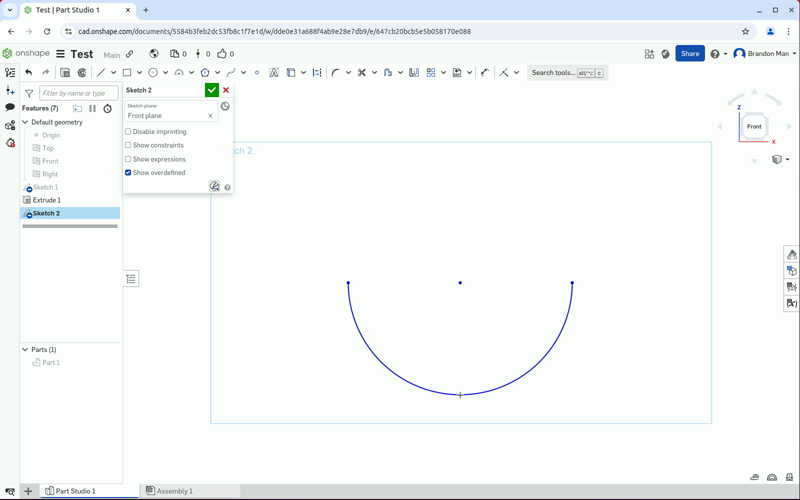
mouse_move(572, 282)
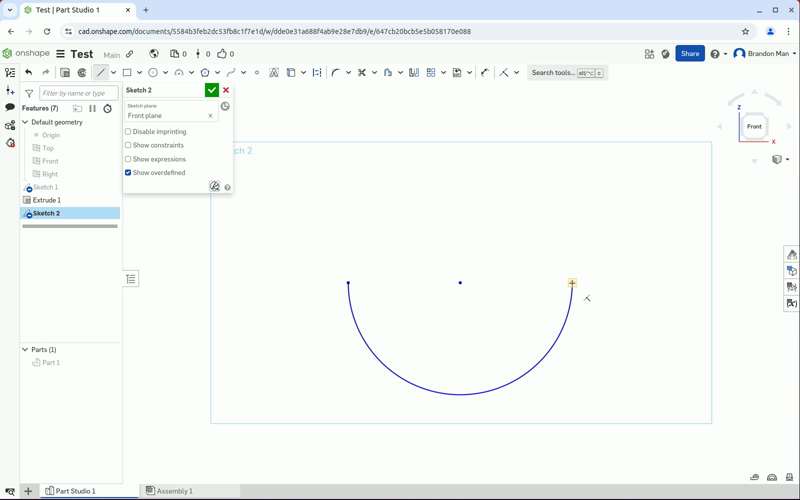
click(572, 282)
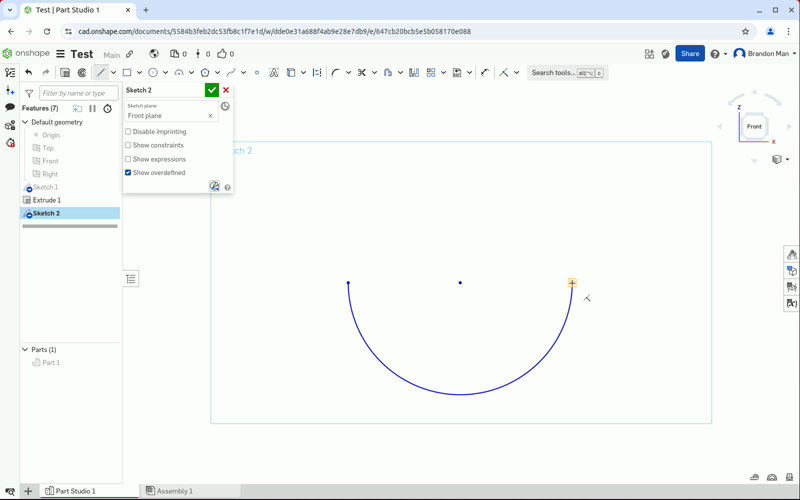
key_down(shift)
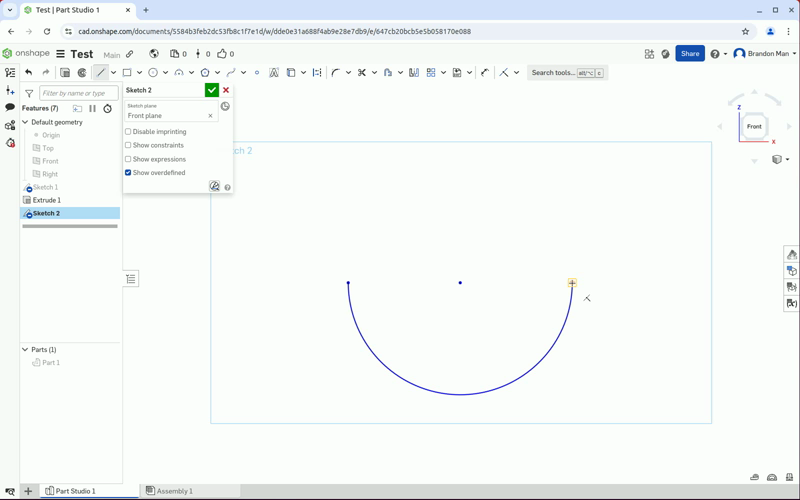
mouse_move(503, 282)
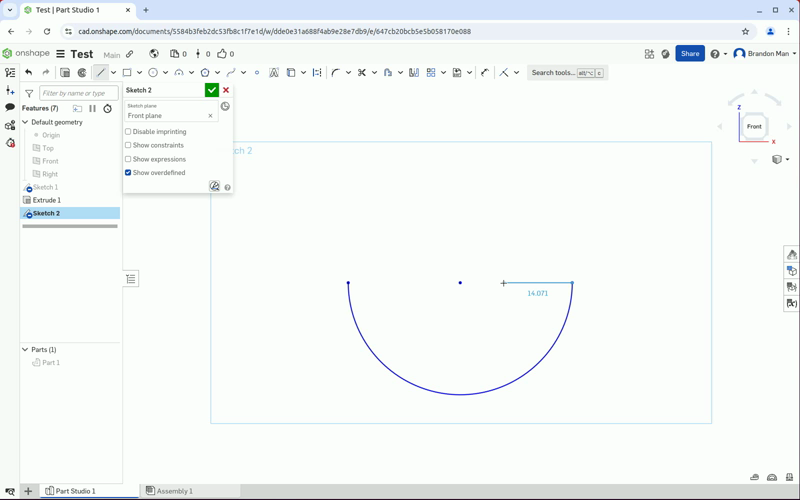
click(503, 282)
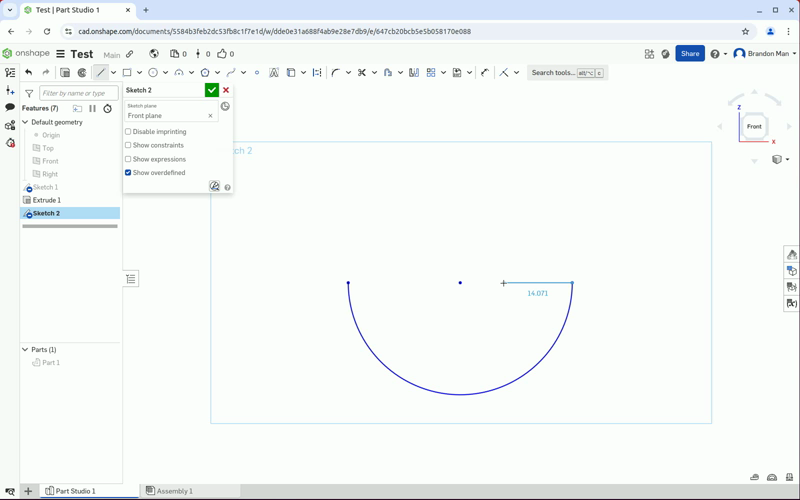
key_up(shift)
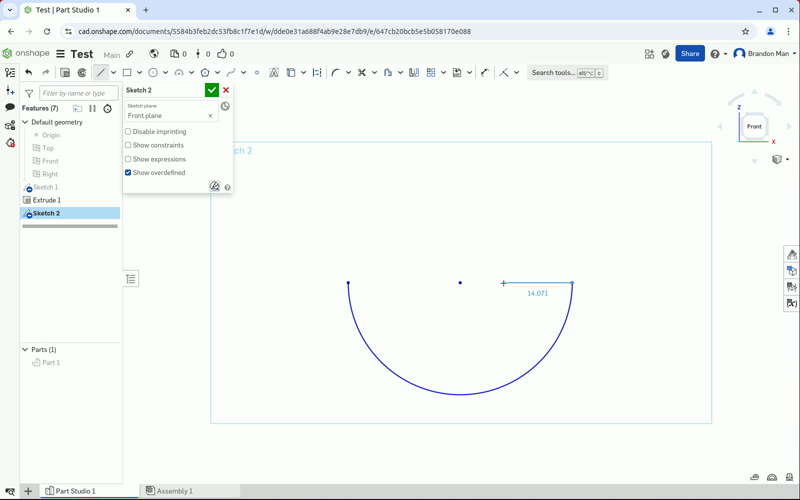
key(esc)
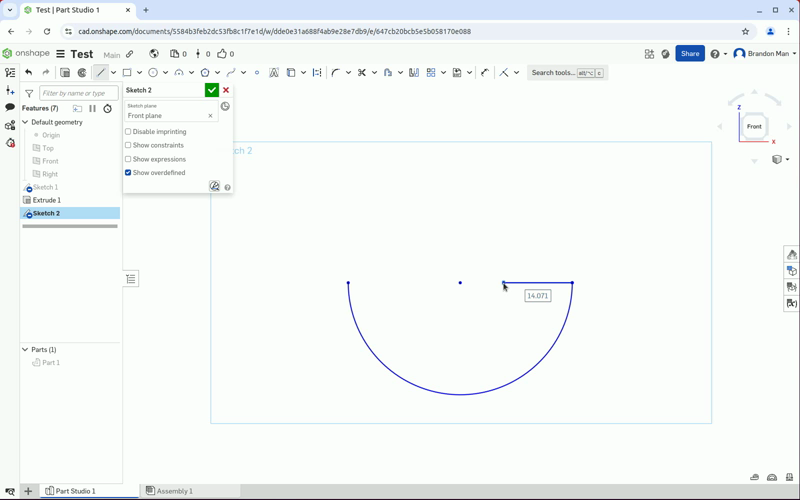
key(a)
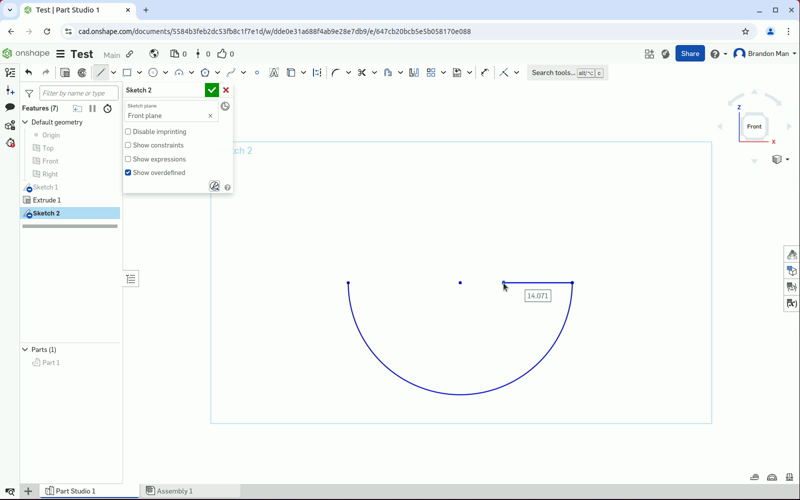
mouse_move(503, 282)
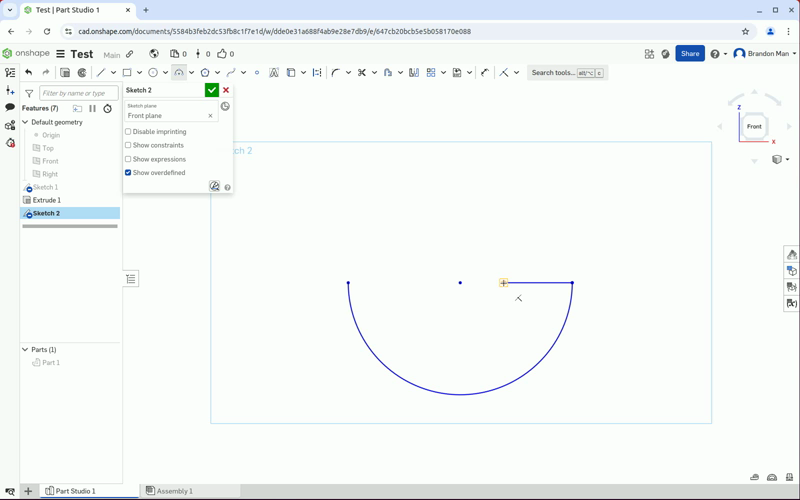
click(503, 282)
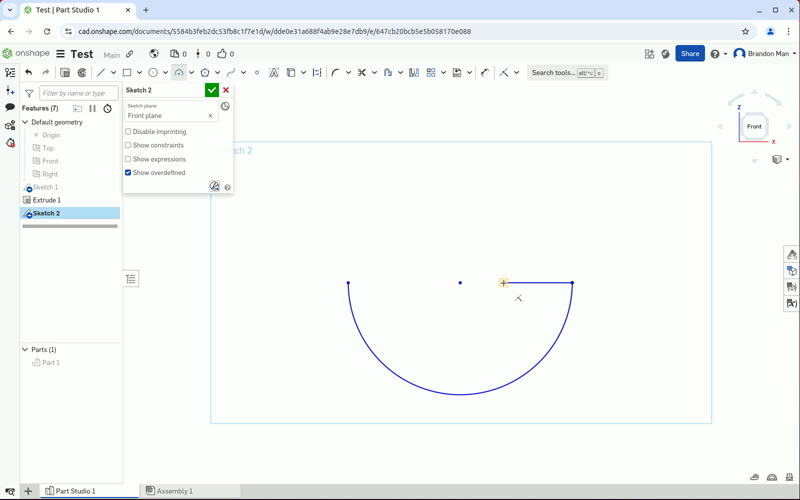
key_down(shift)
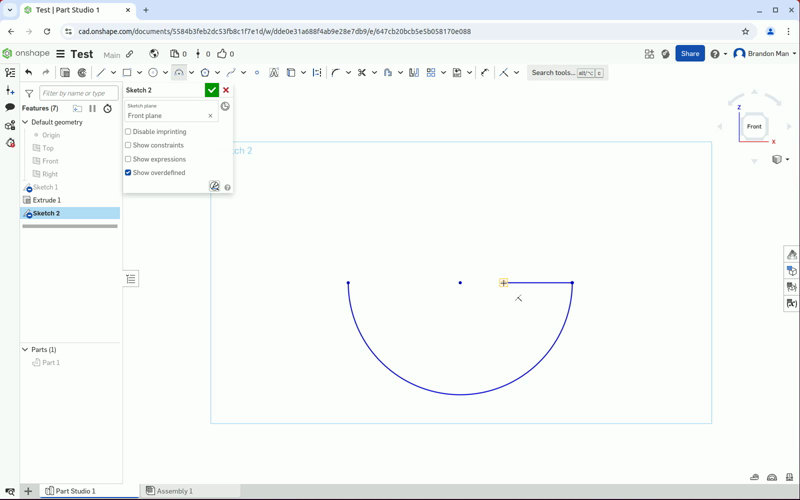
mouse_move(414, 282)
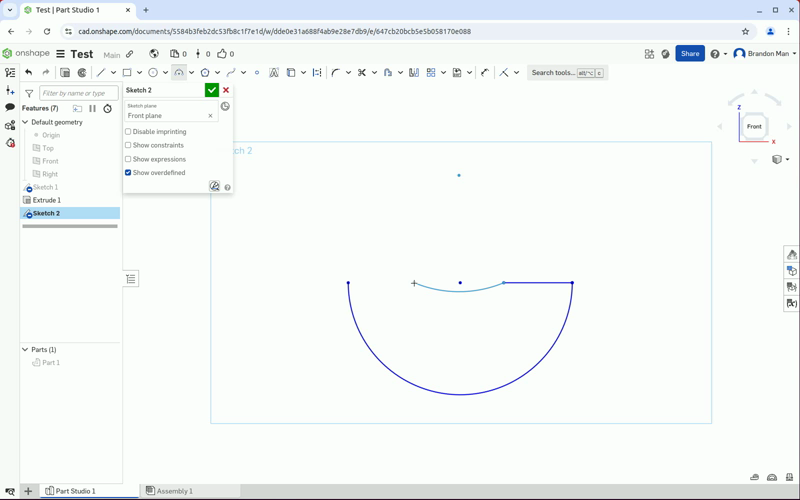
click(414, 282)
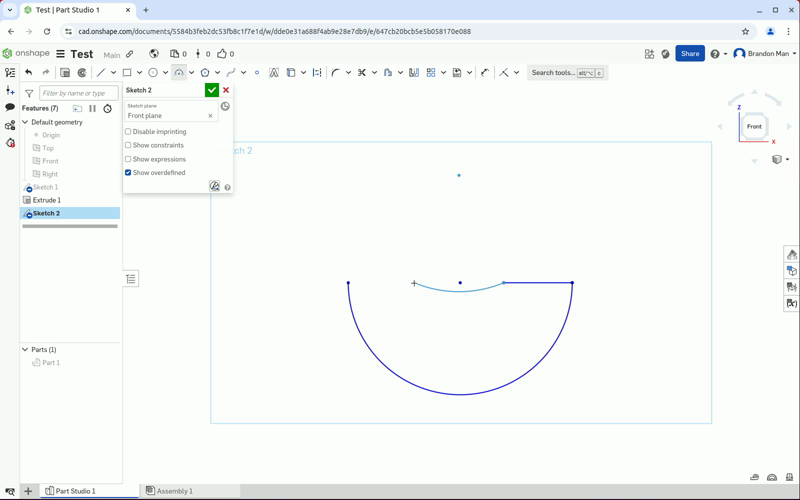
mouse_move(458, 327)
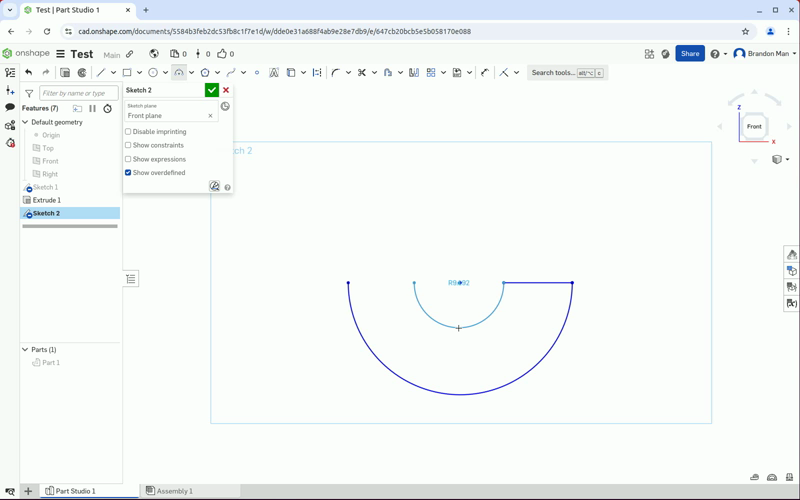
click(458, 327)
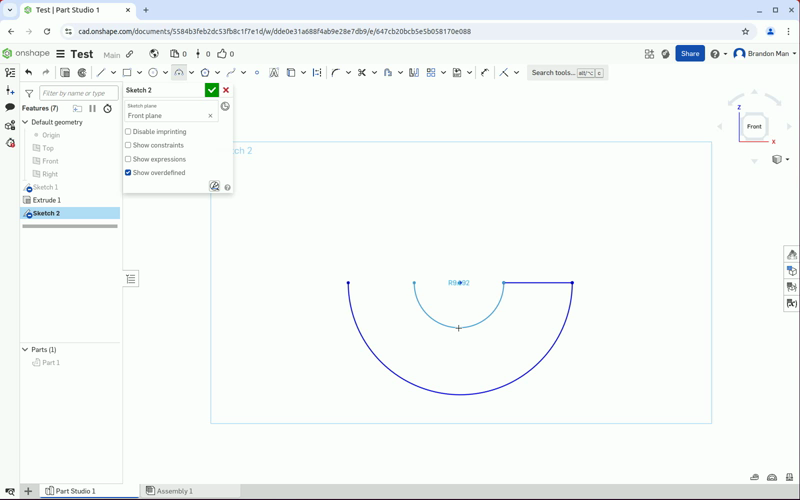
key_up(shift)
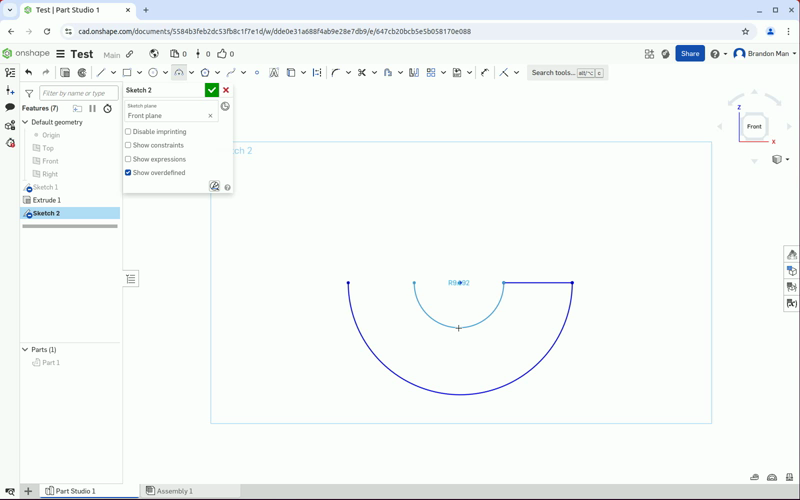
key(esc)
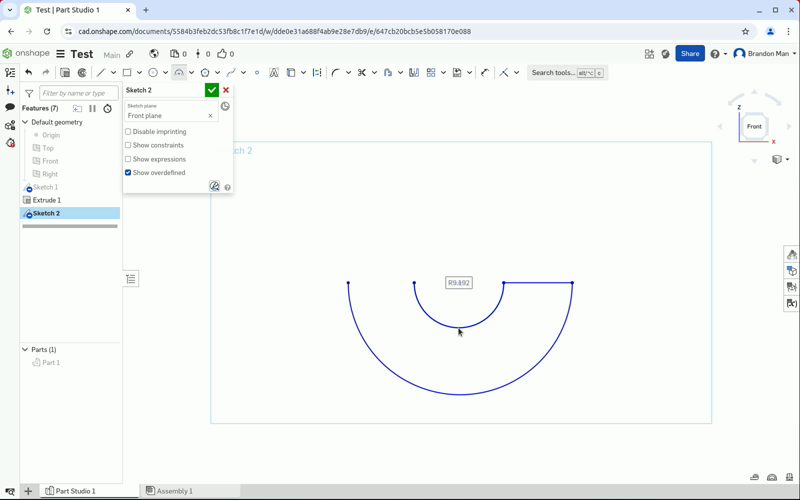
key(l)
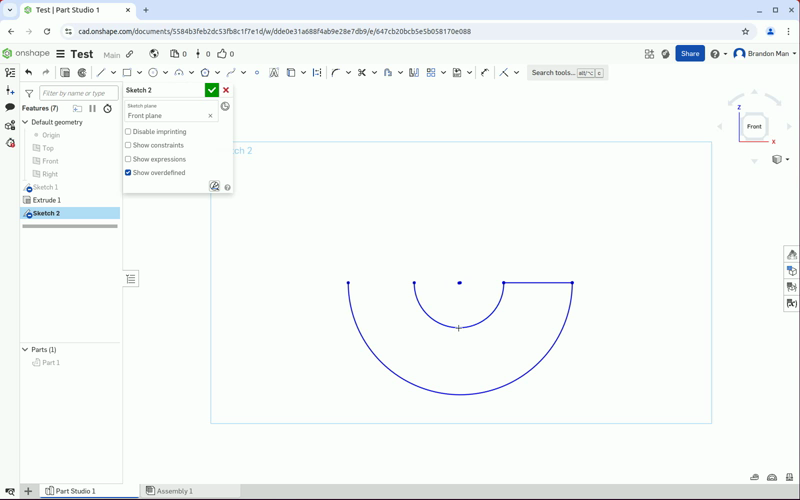
mouse_move(414, 282)
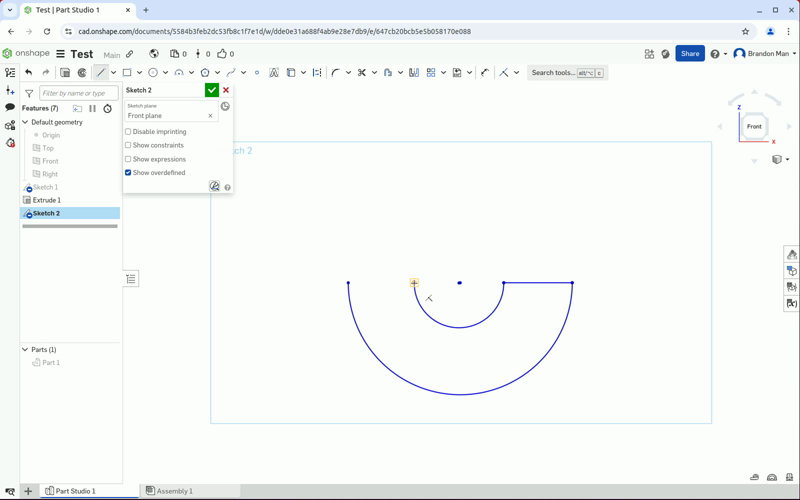
click(414, 282)
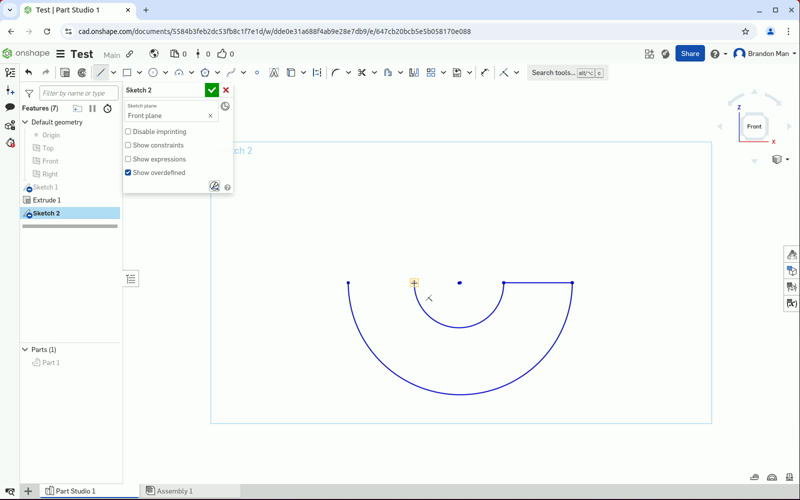
key_down(shift)
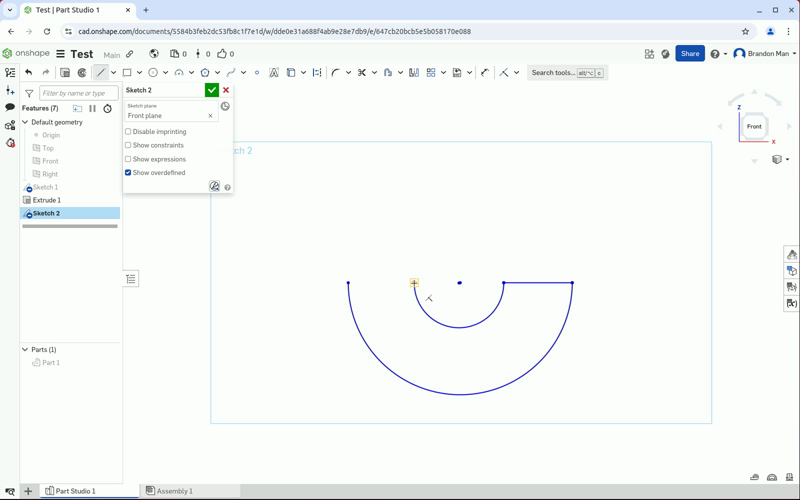
mouse_move(348, 282)
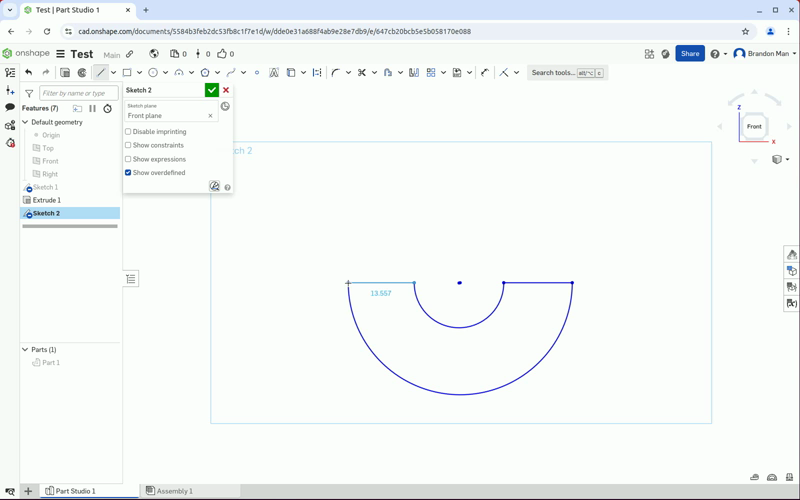
key_up(shift)
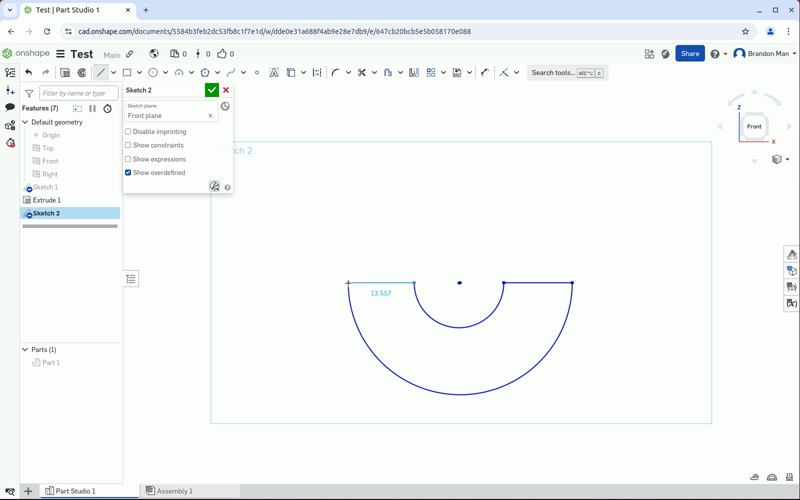
click(348, 282)
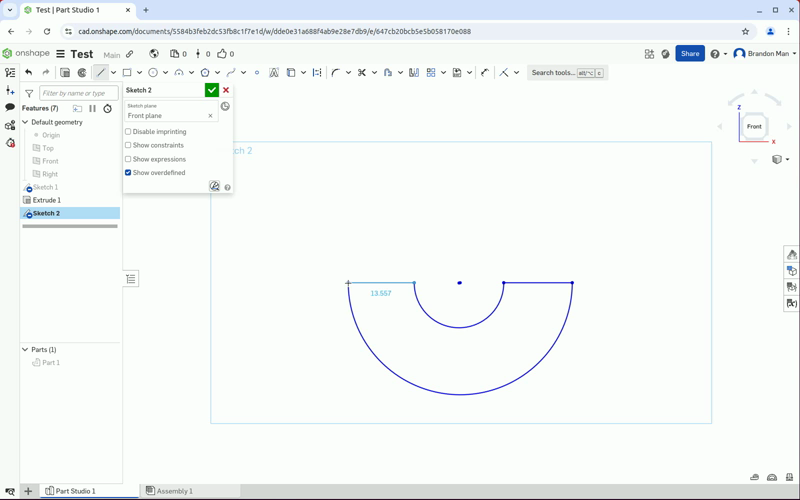
key(esc)
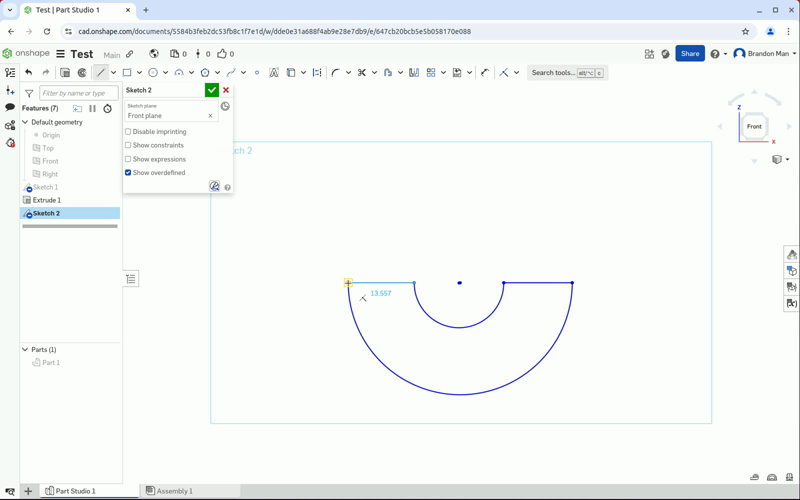
mouse_move(389, 349)
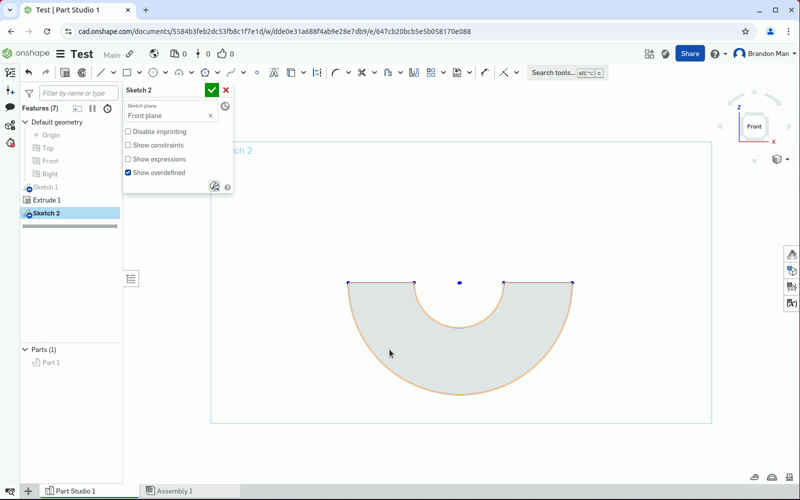
scroll(6)
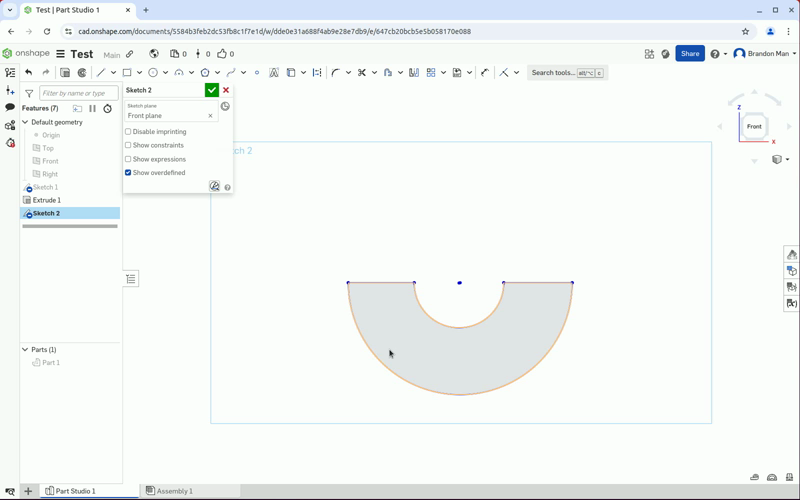
scroll(6)
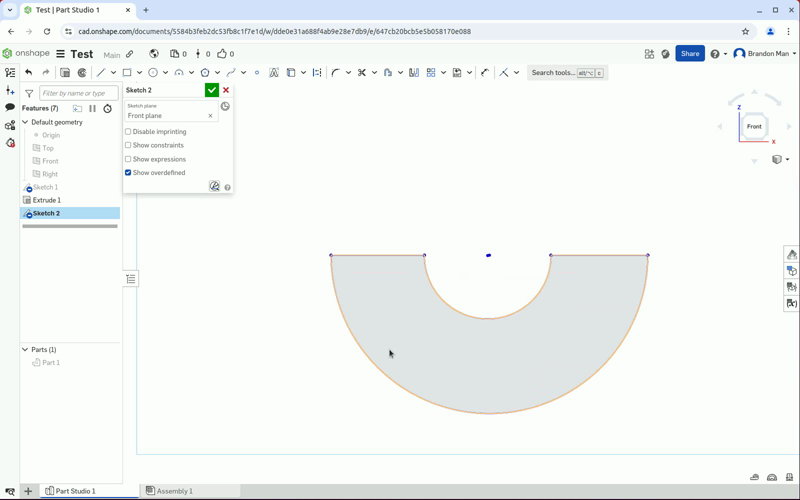
scroll(6)
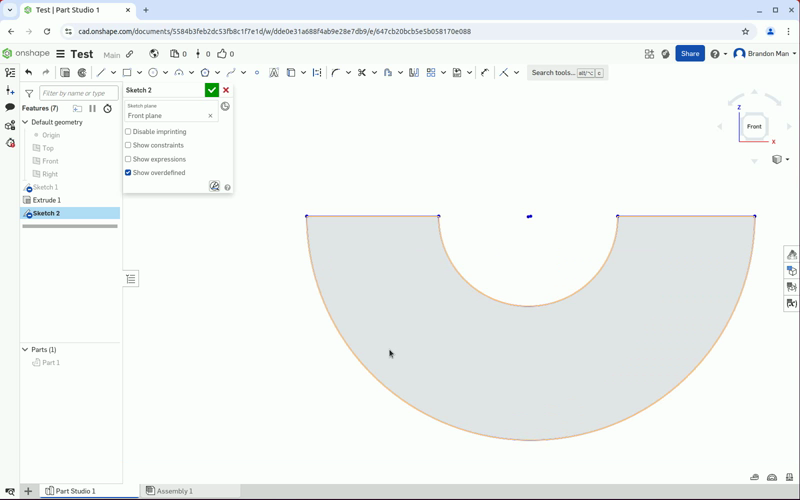
scroll(6)
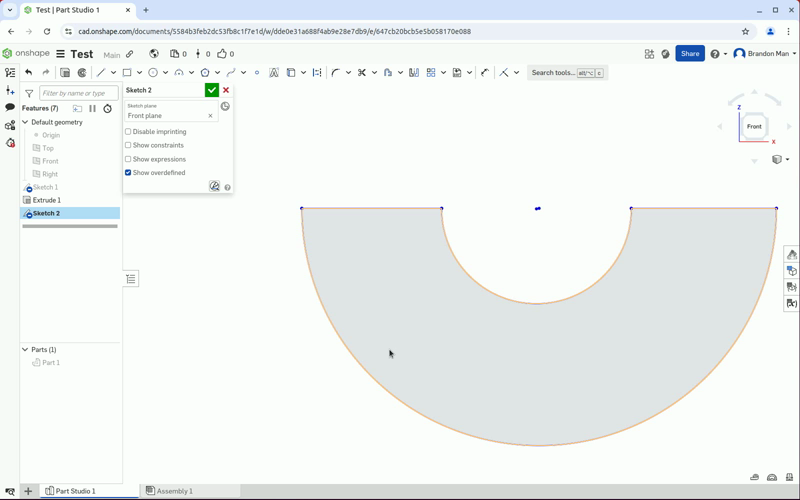
scroll(6)
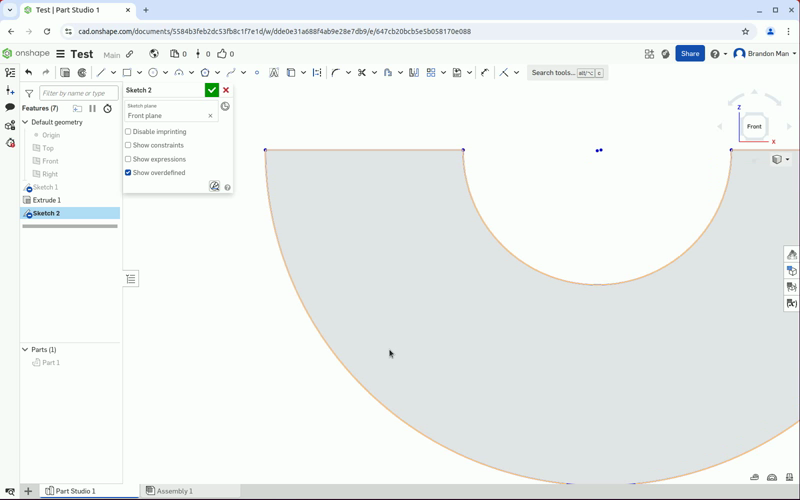
scroll(6)
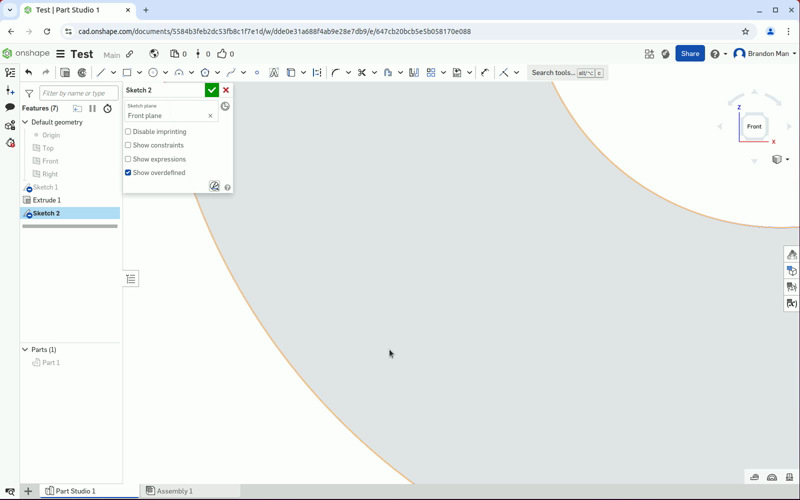
scroll(6)
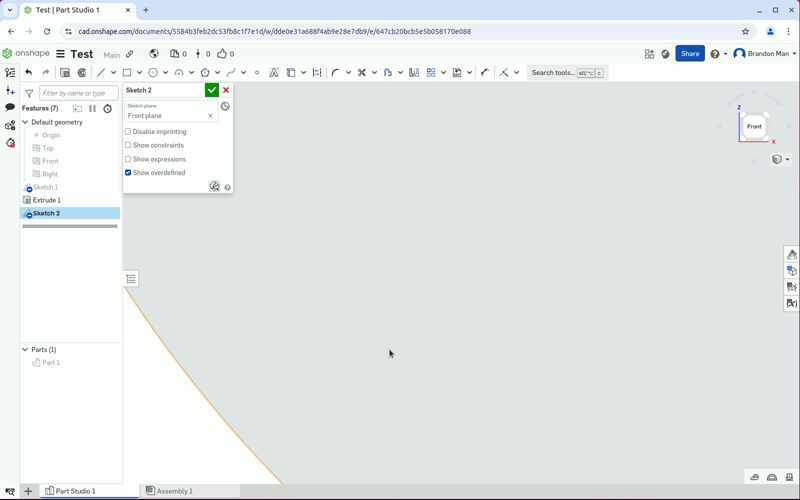
click(389, 349)
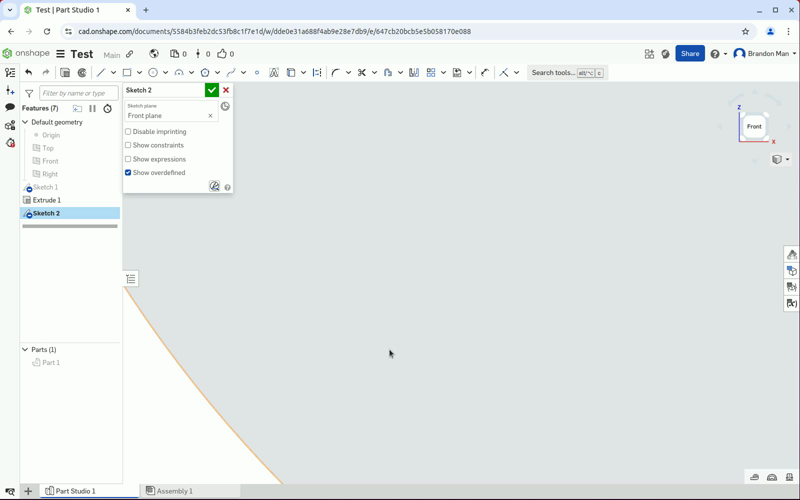
scroll(-6)
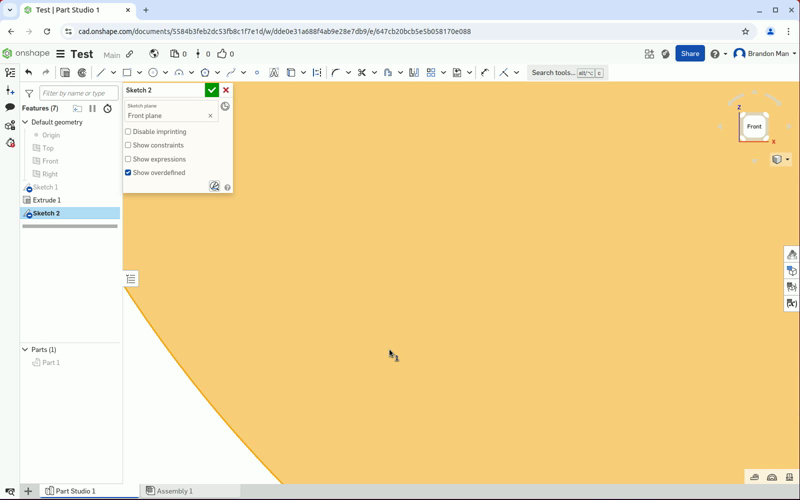
scroll(-6)
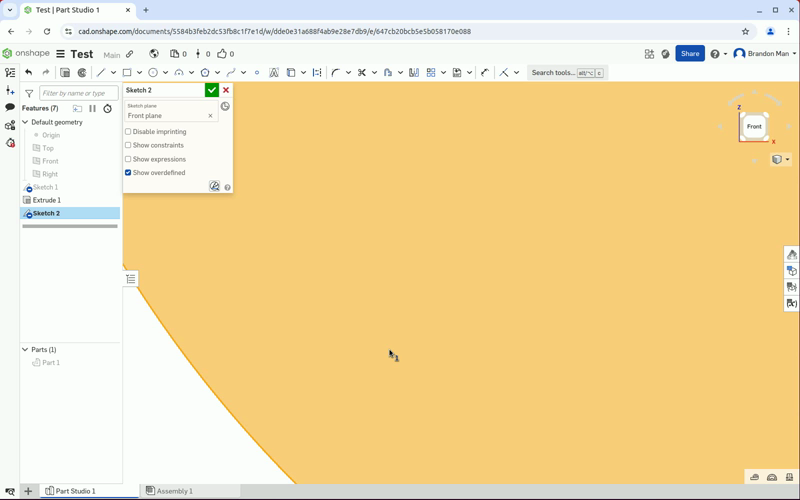
scroll(-6)
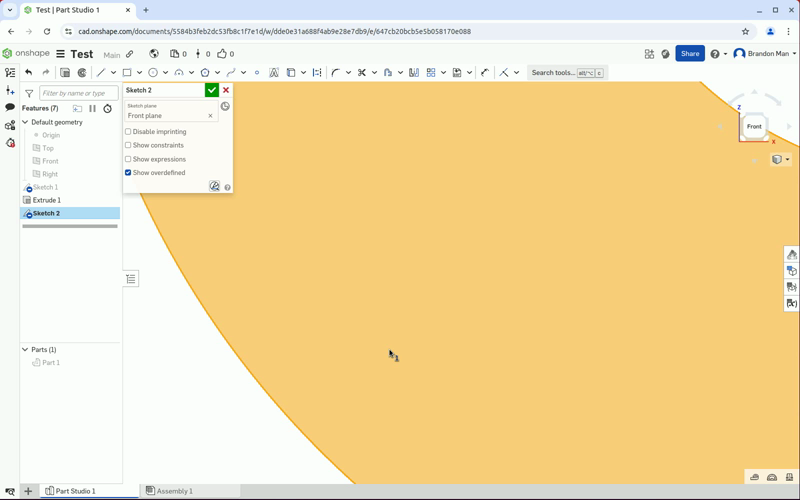
scroll(-6)
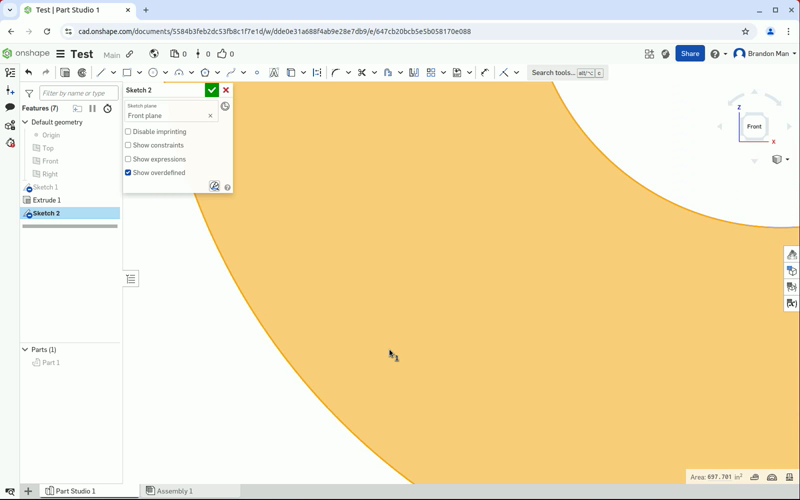
scroll(-6)
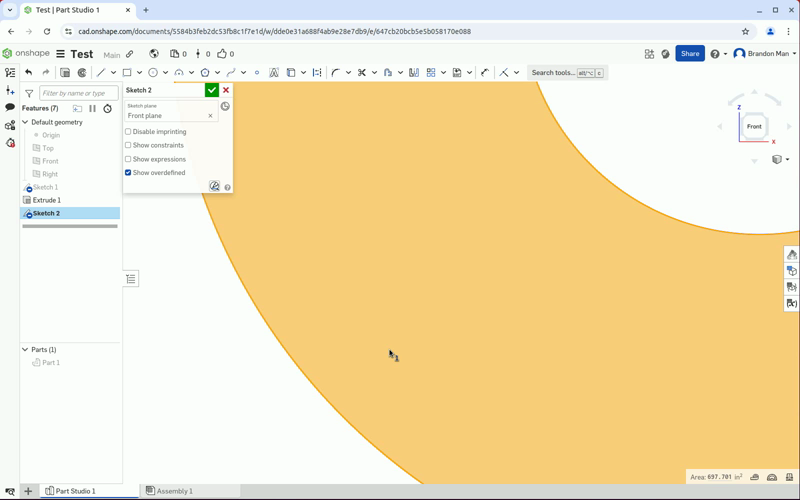
scroll(-6)
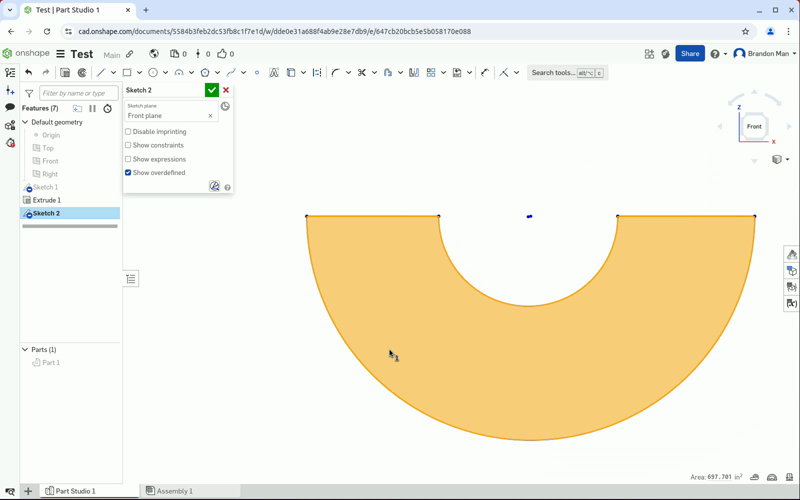
scroll(-6)
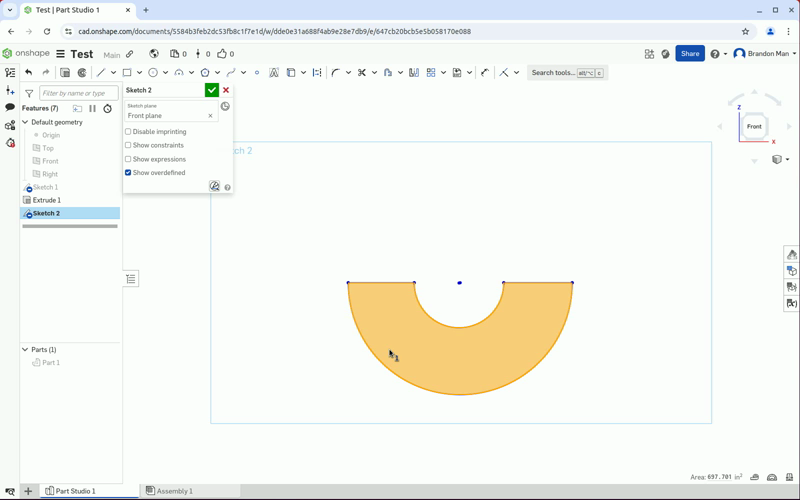
mouse_move(73, 352)
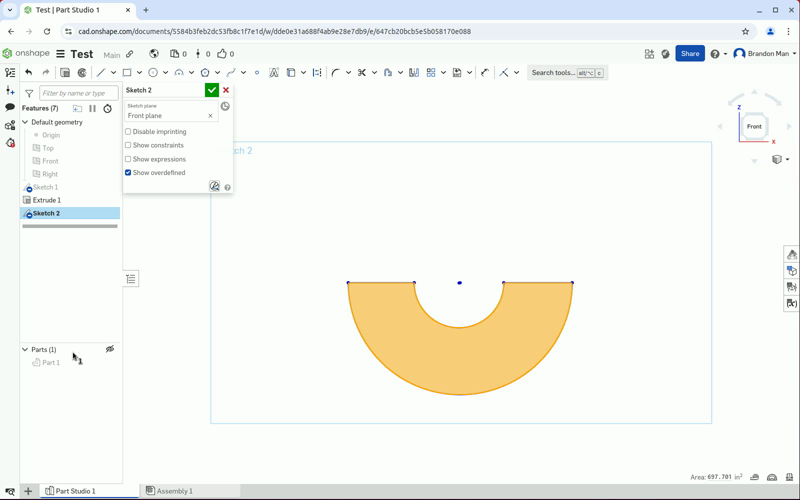
key(shift+y)
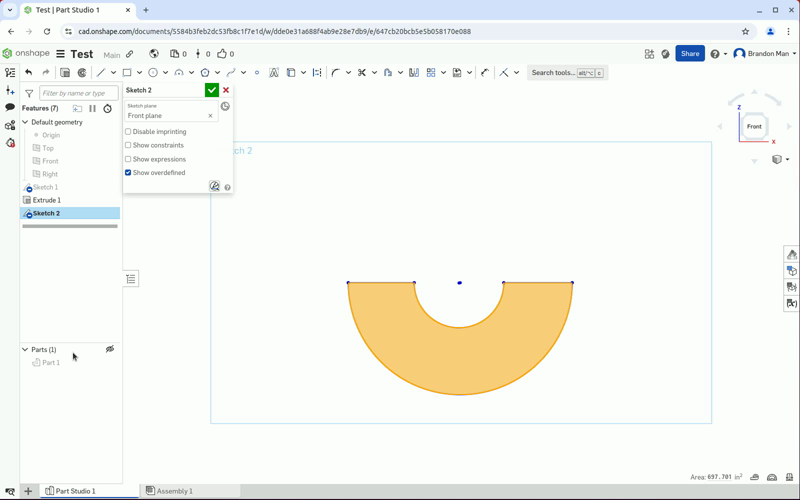
key(shift+e)
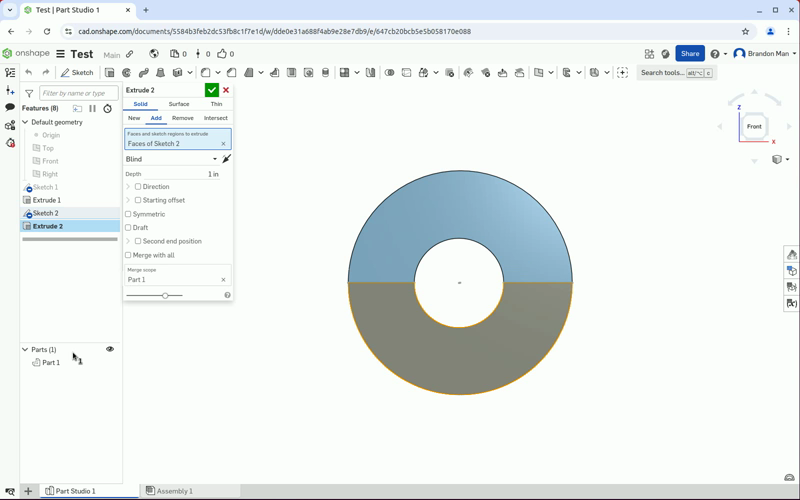
mouse_move(143, 106)
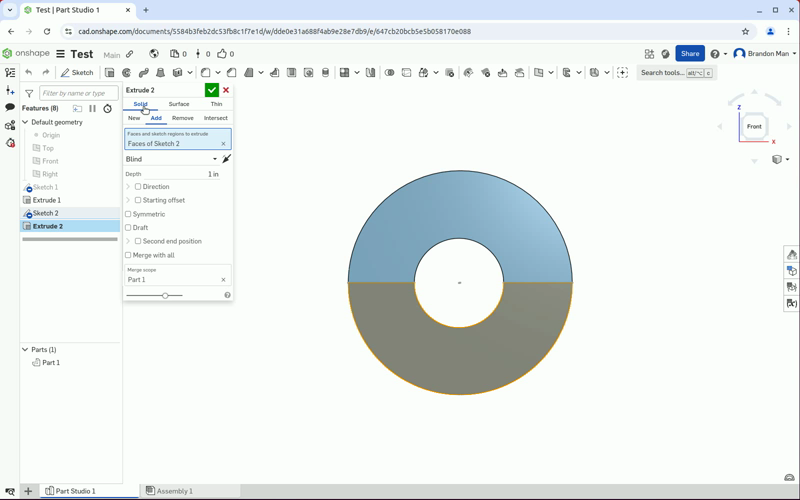
click(143, 106)
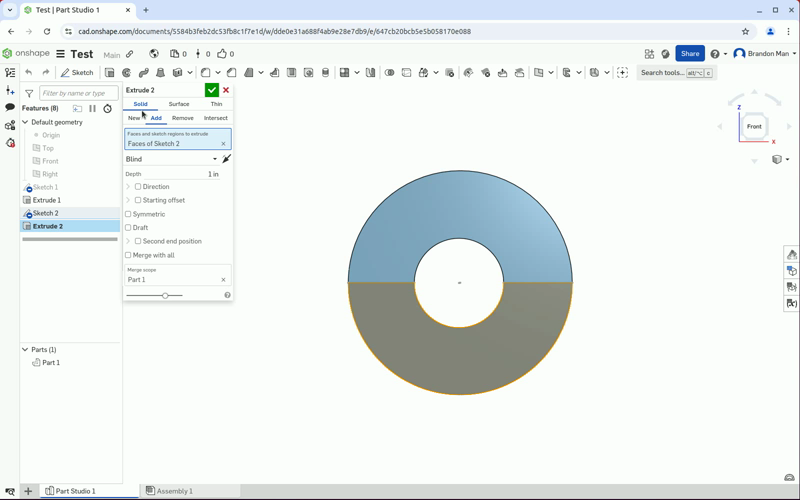
mouse_move(137, 120)
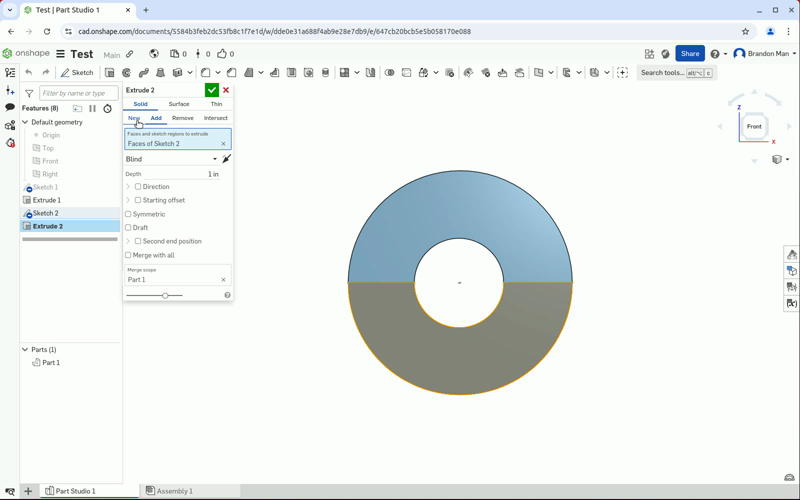
click(137, 120)
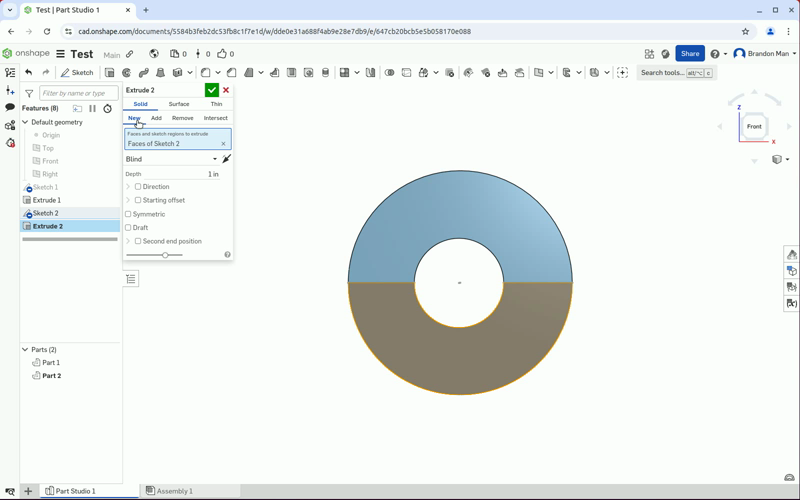
key(tab, 4)
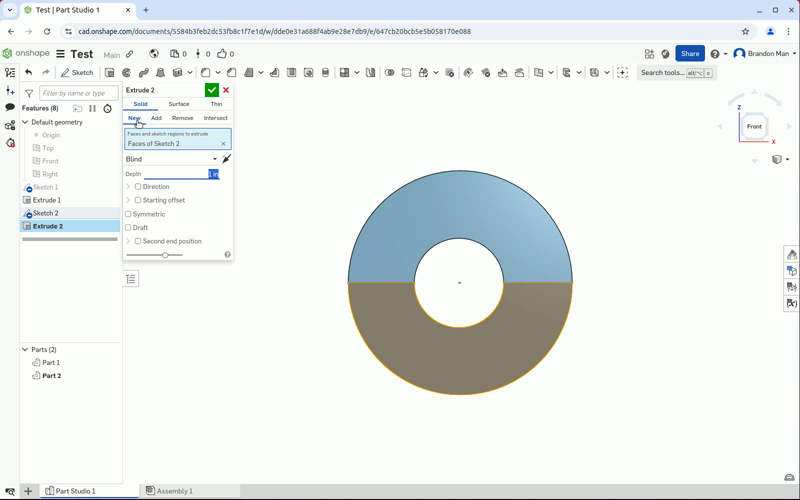
text(4.574)
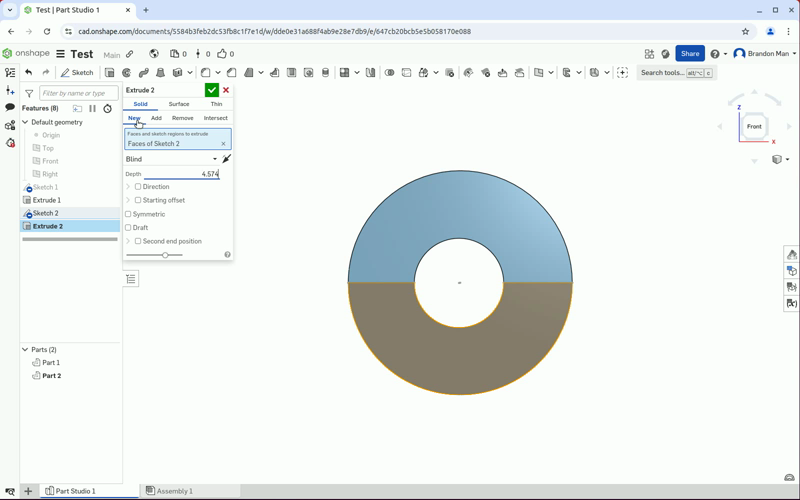
key(enter)
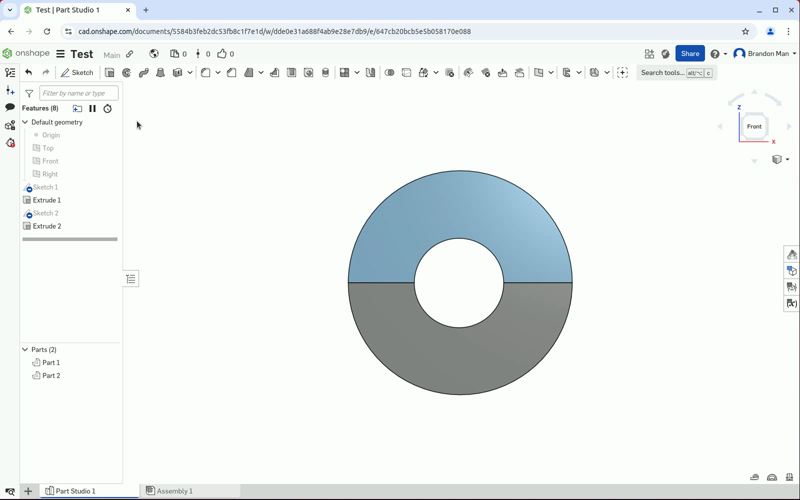
key(shift+h)
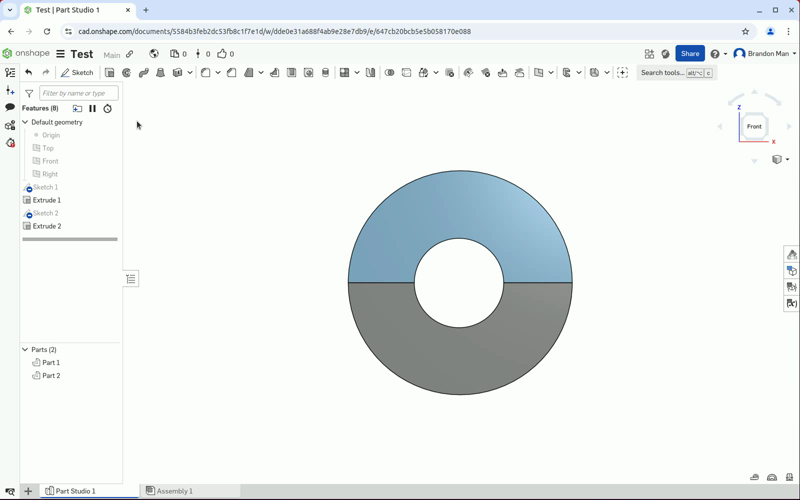
key(shift+h)
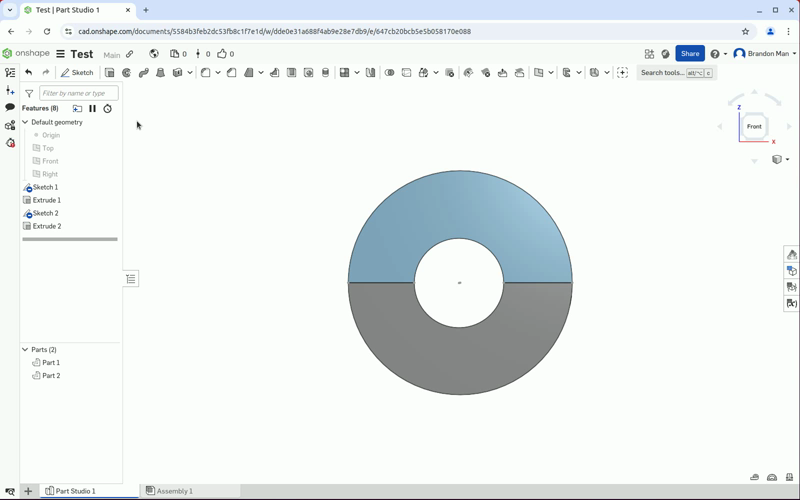
key(shift+7)
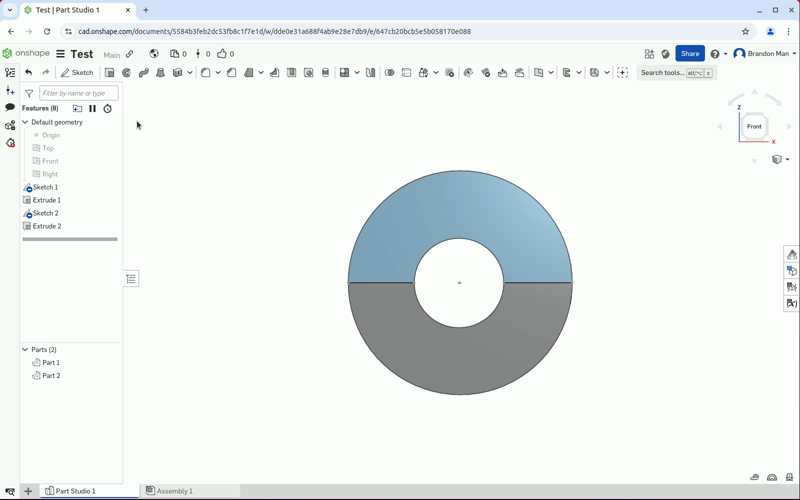
key(left, 2)
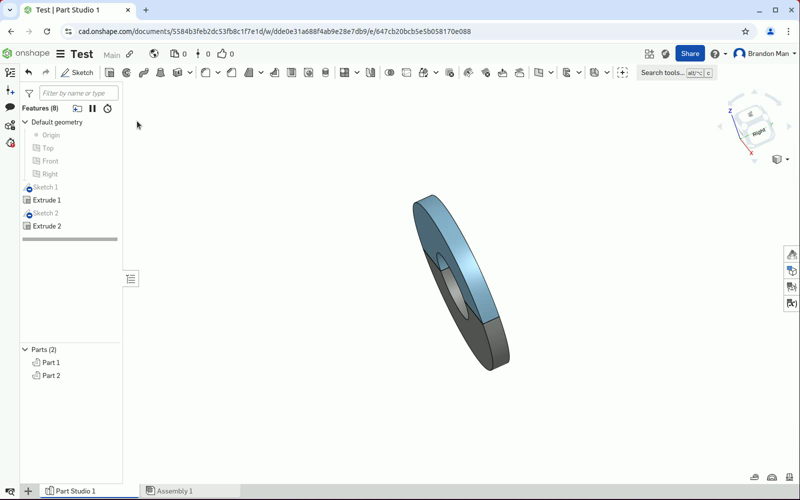
key(down, 2)
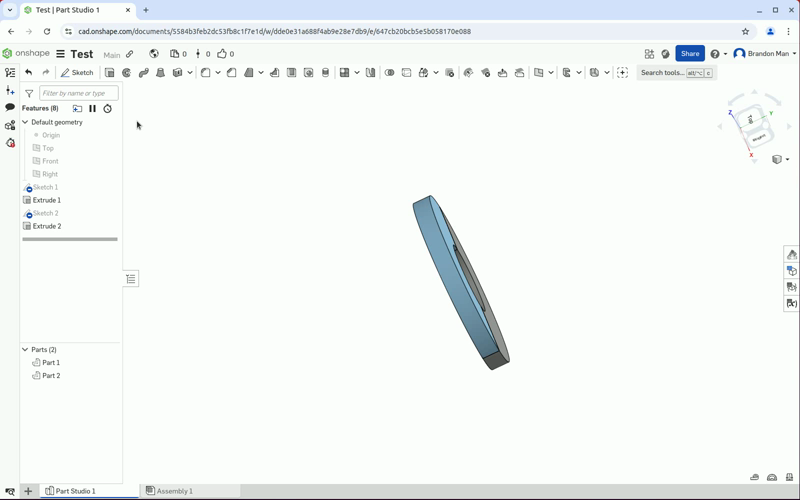
key(up, 2)
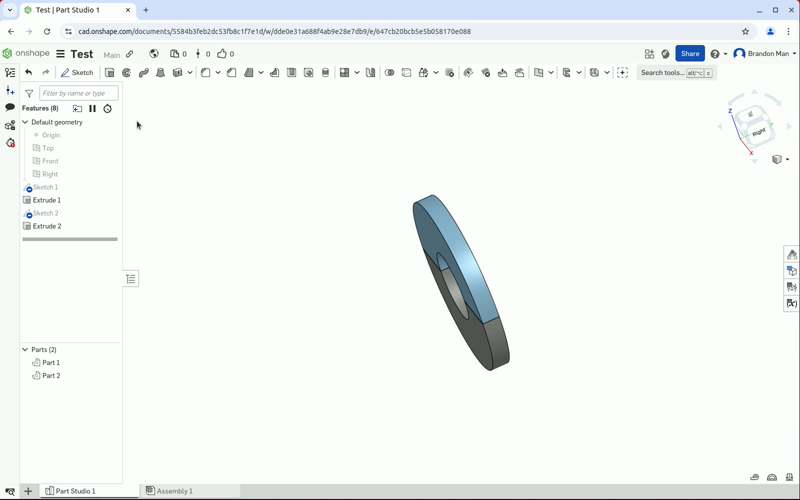
key(right, 2)
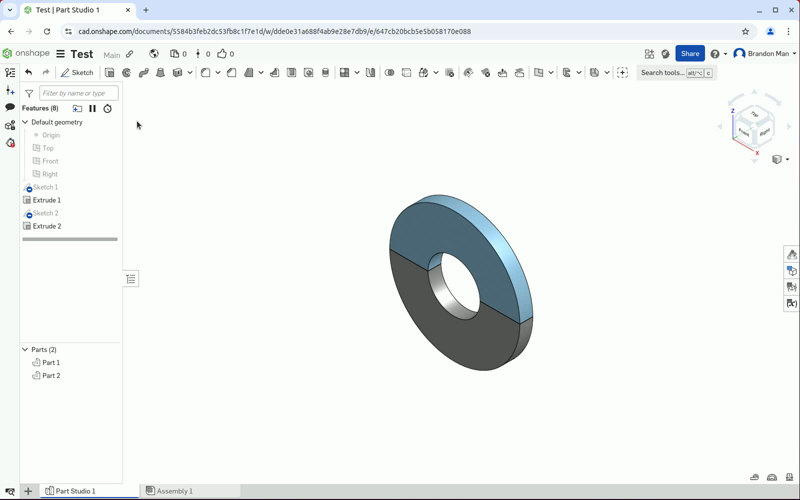
mouse_move(73, 189)
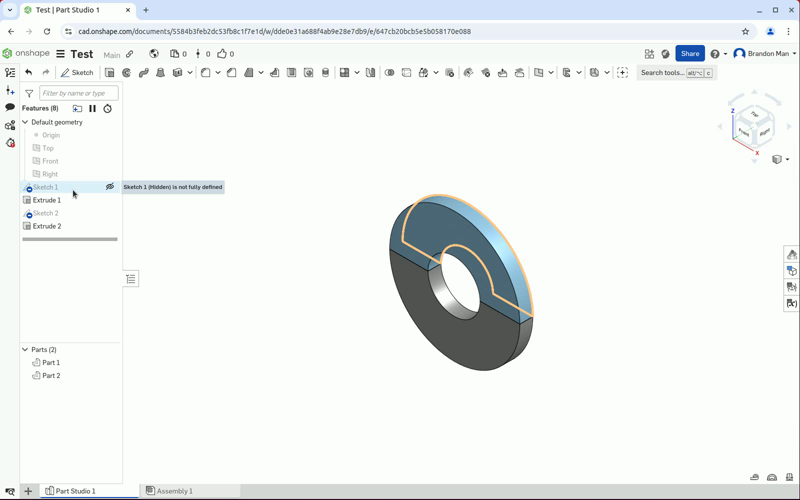
click(73, 189)